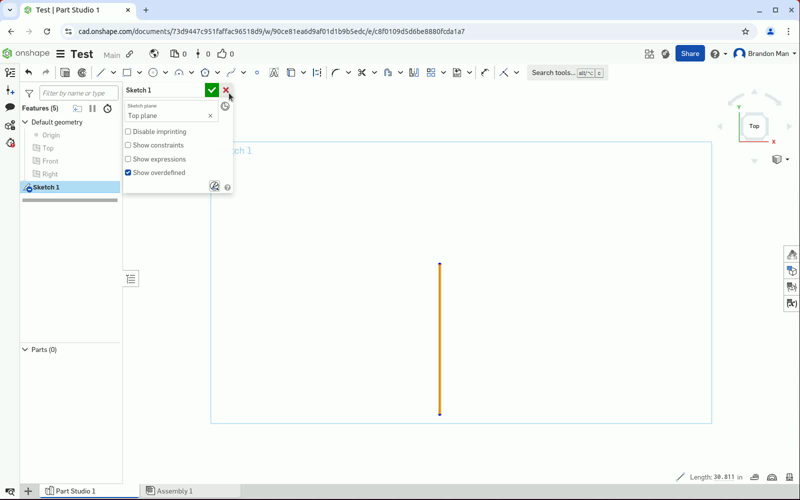
key(shift+h)
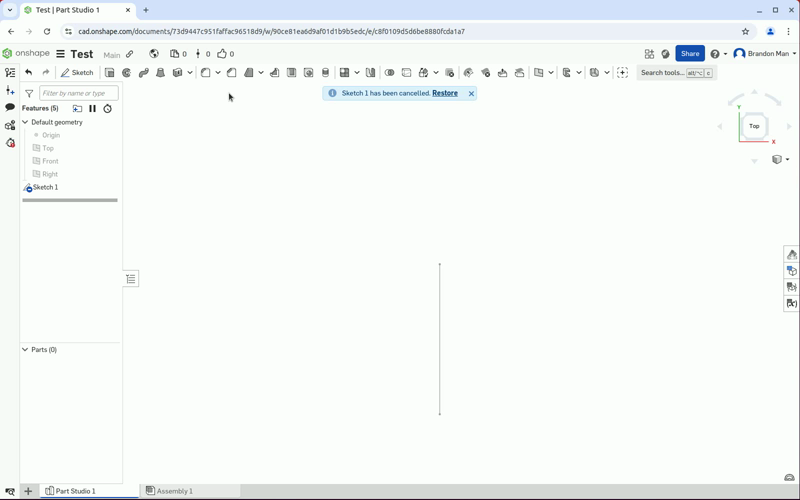
mouse_move(73, 352)
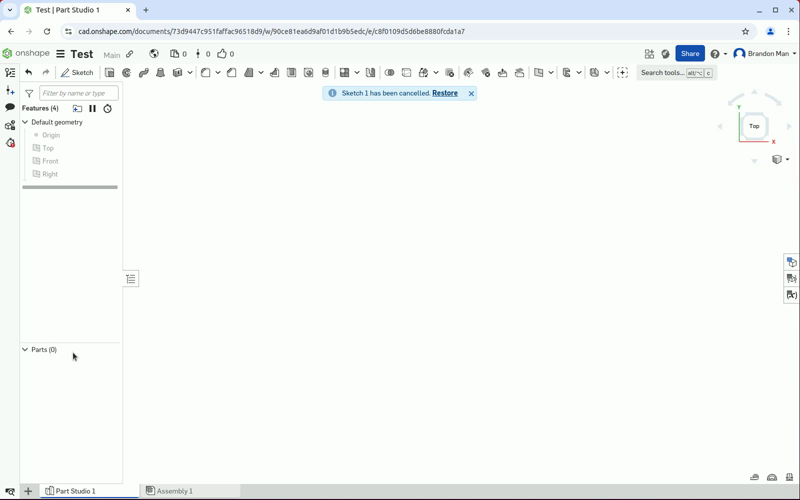
key(y)
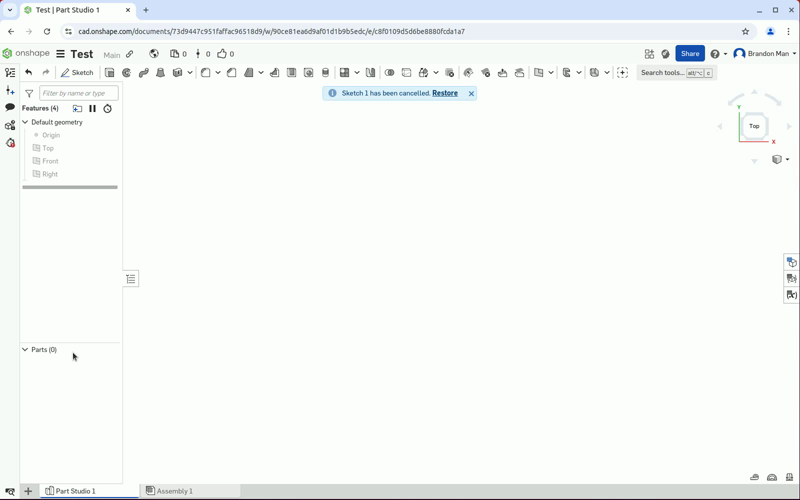
key(shift+p)
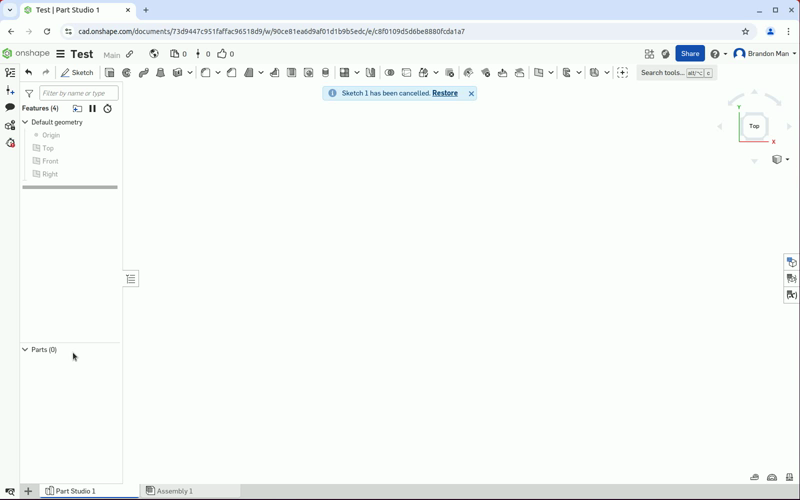
key(space)
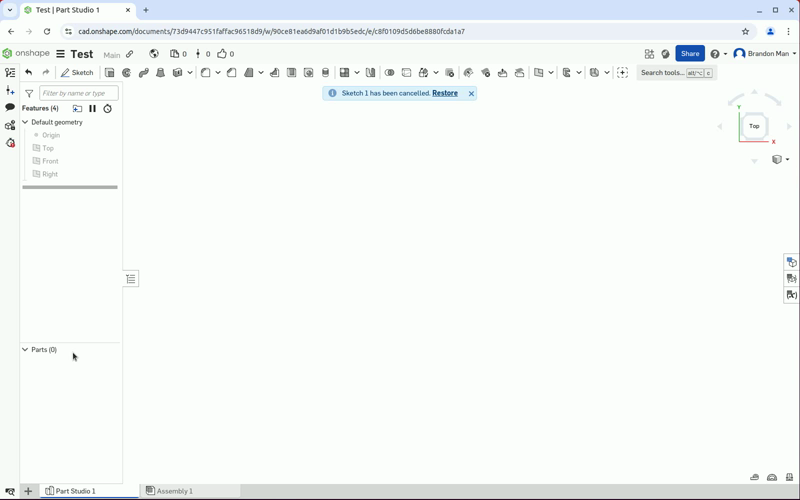
key_down(shift)
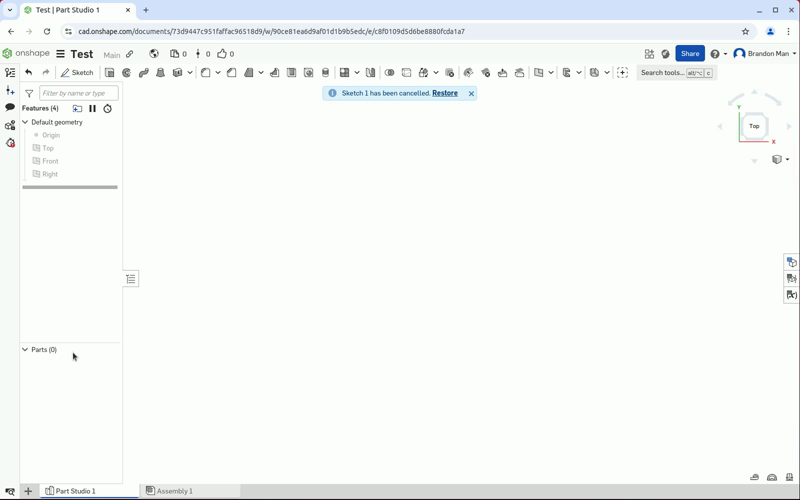
key(up)
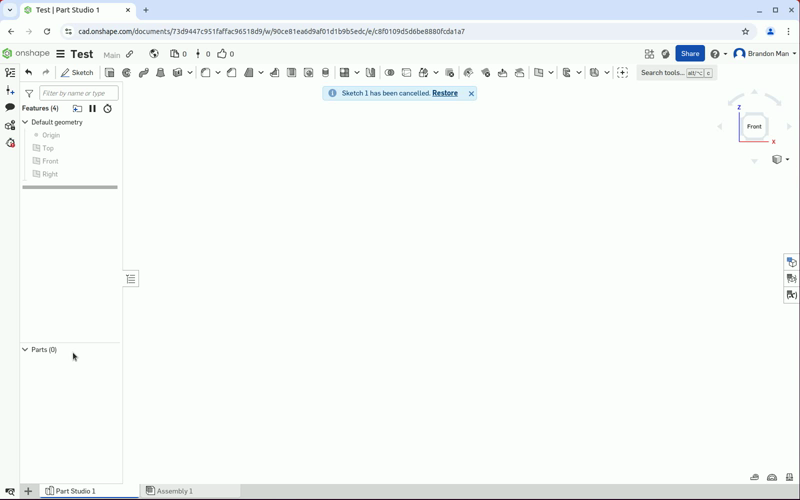
key_up(shift)
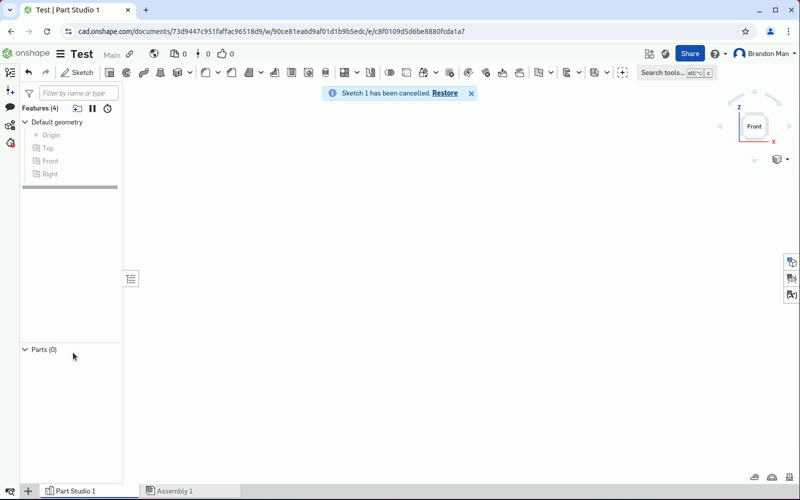
mouse_move(73, 352)
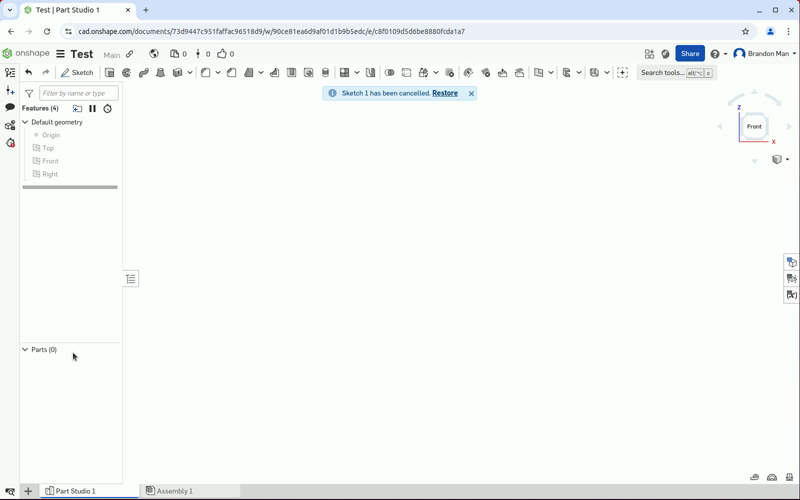
key(shift+y)
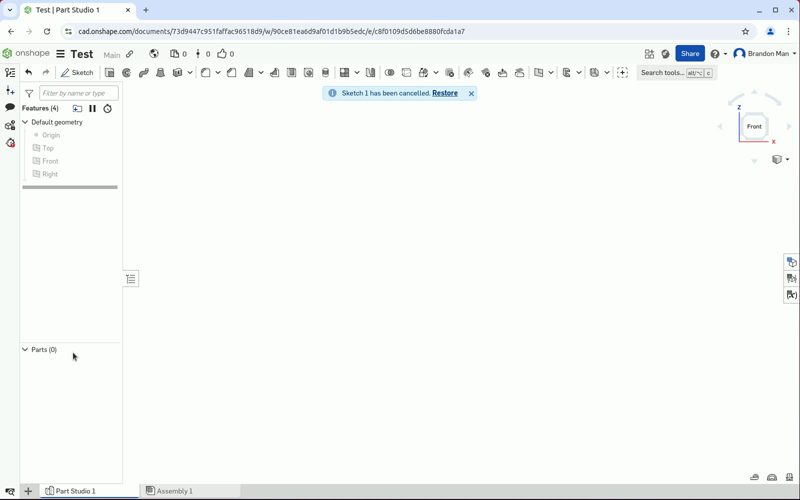
key(shift+s)
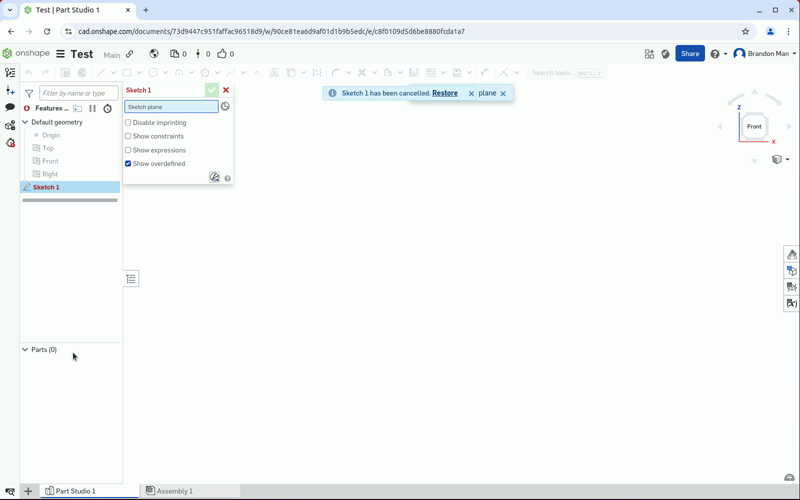
mouse_move(73, 163)
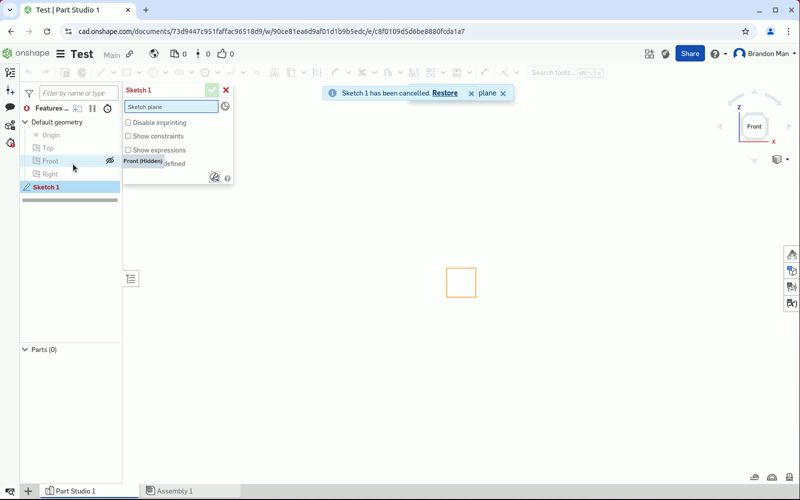
click(73, 163)
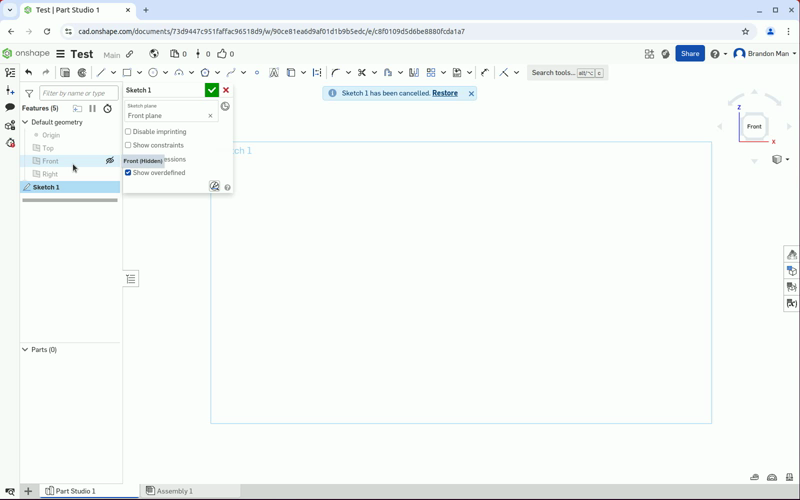
mouse_move(73, 352)
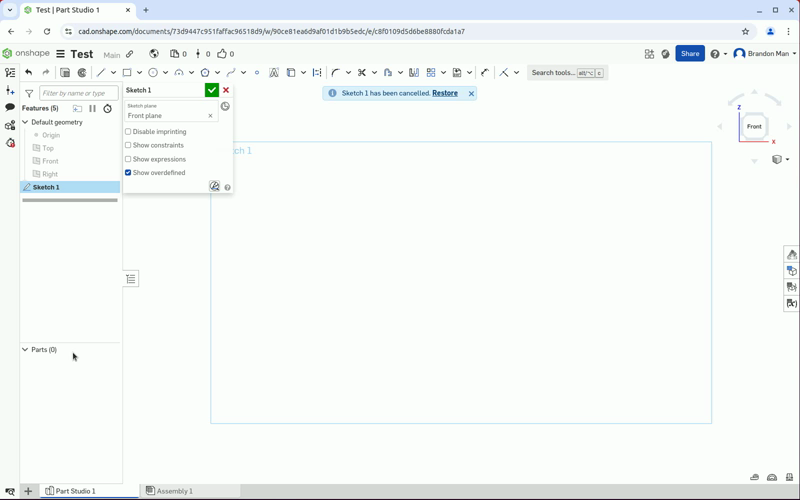
key(y)
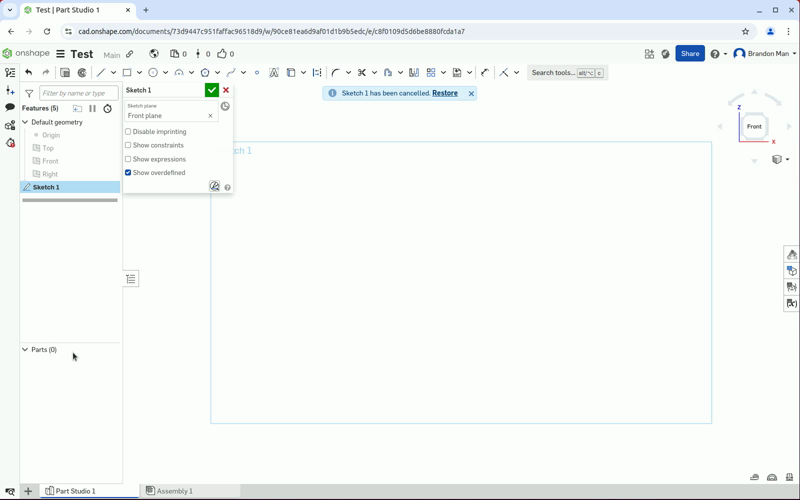
key(c)
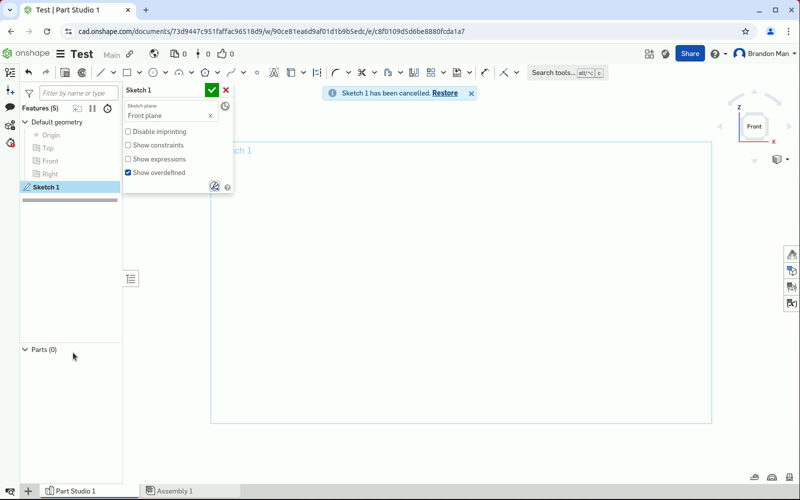
key_down(shift)
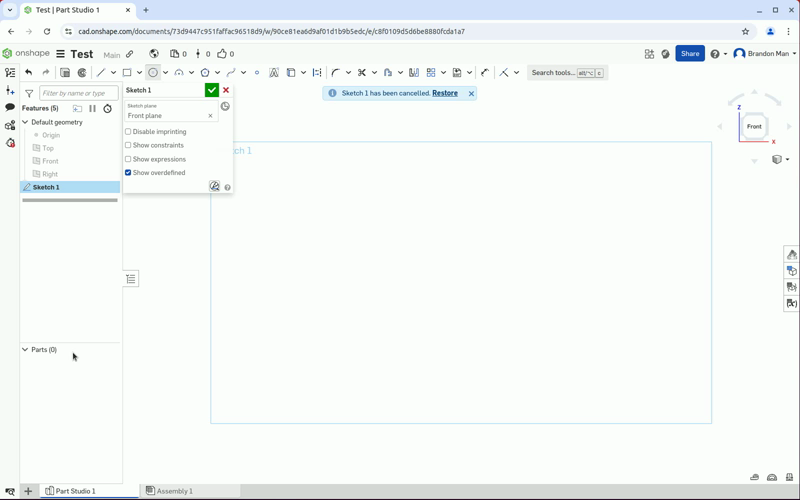
mouse_move(460, 282)
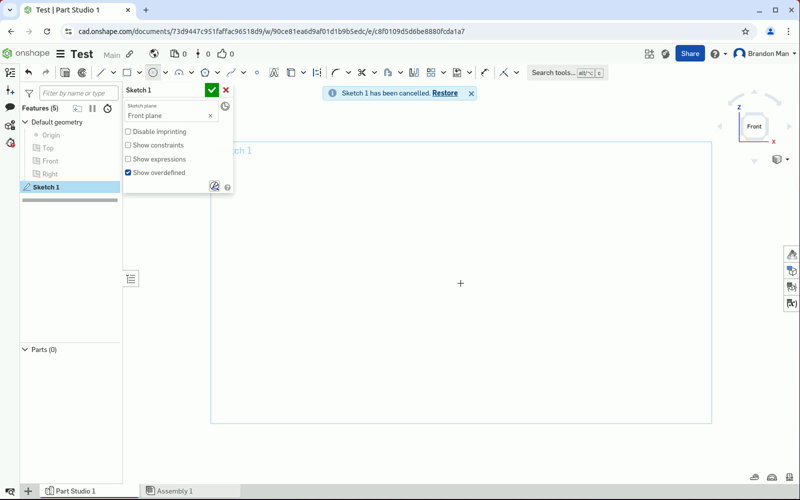
click(460, 282)
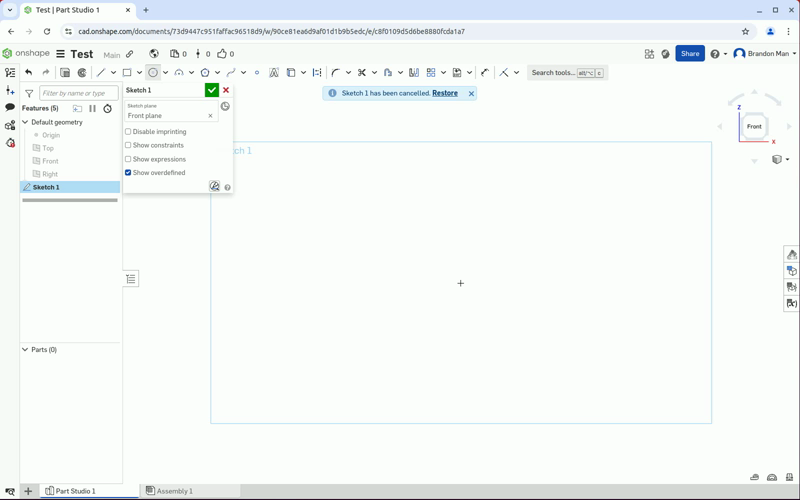
key_up(shift)
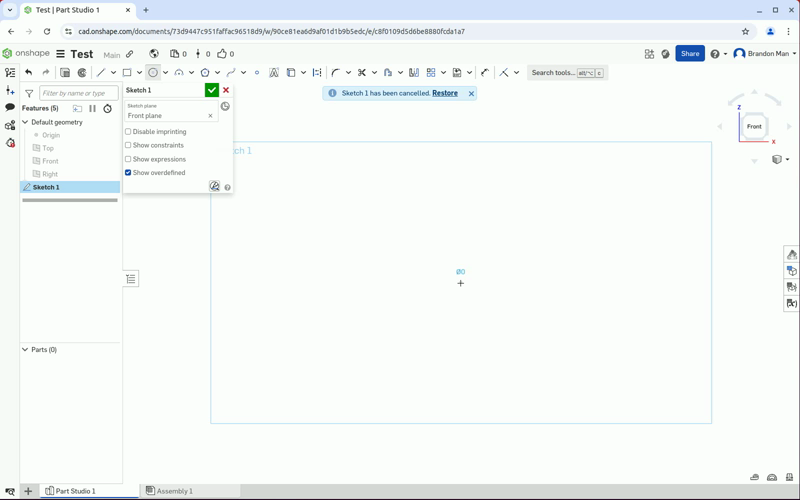
mouse_move(505, 282)
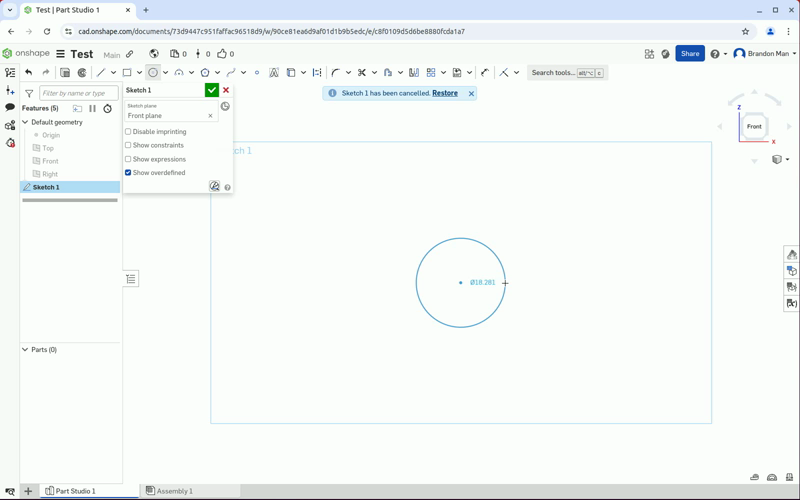
click(505, 282)
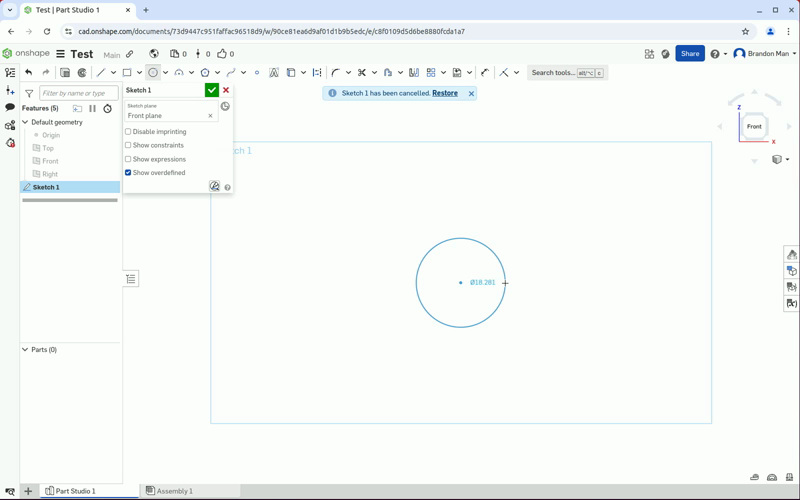
key(esc)
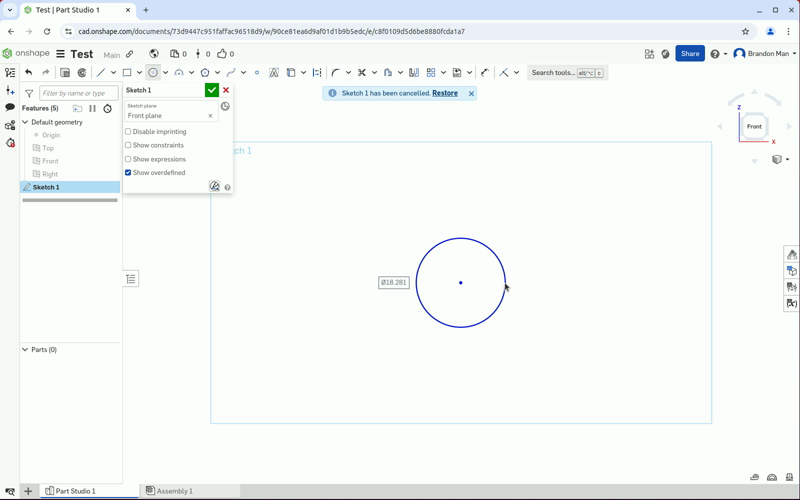
key(c)
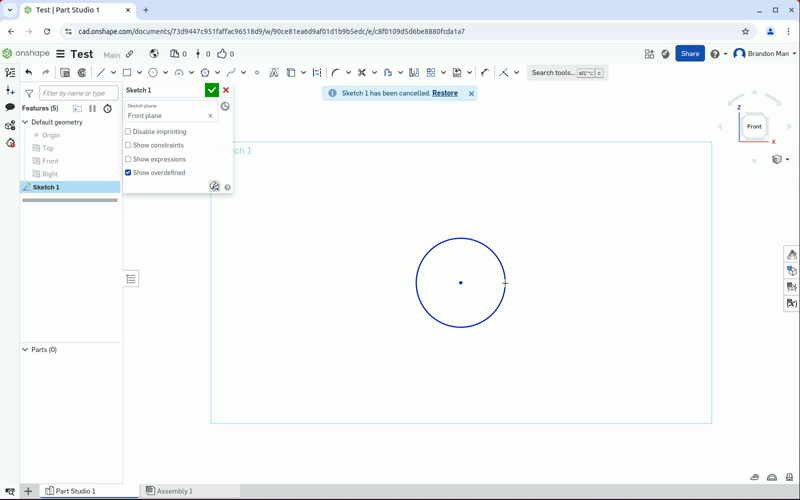
key_down(shift)
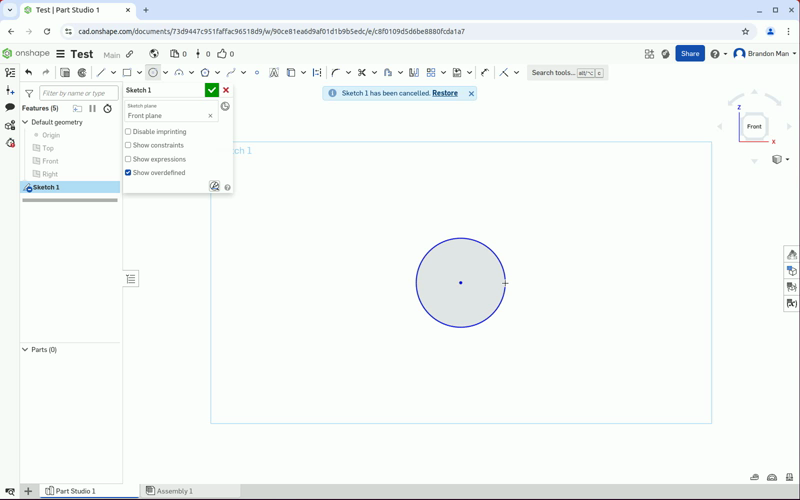
mouse_move(460, 282)
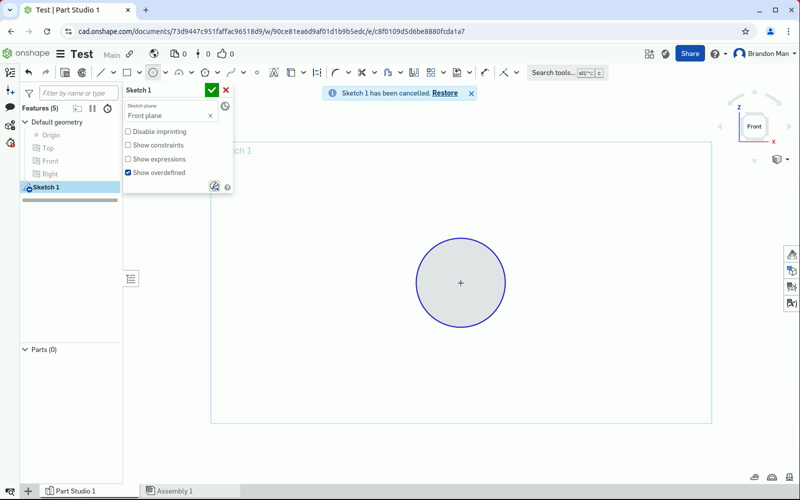
click(460, 282)
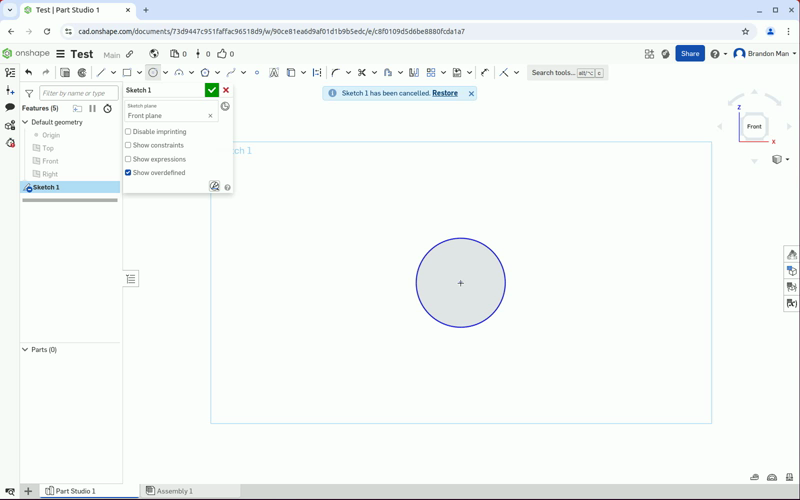
key_up(shift)
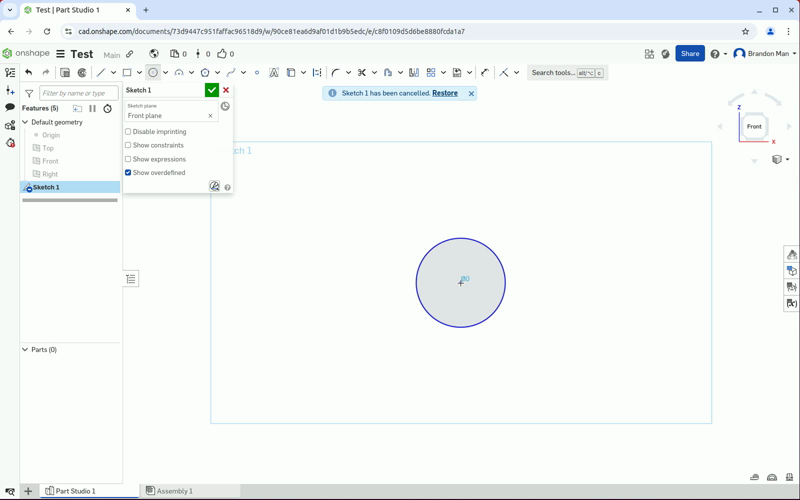
mouse_move(478, 282)
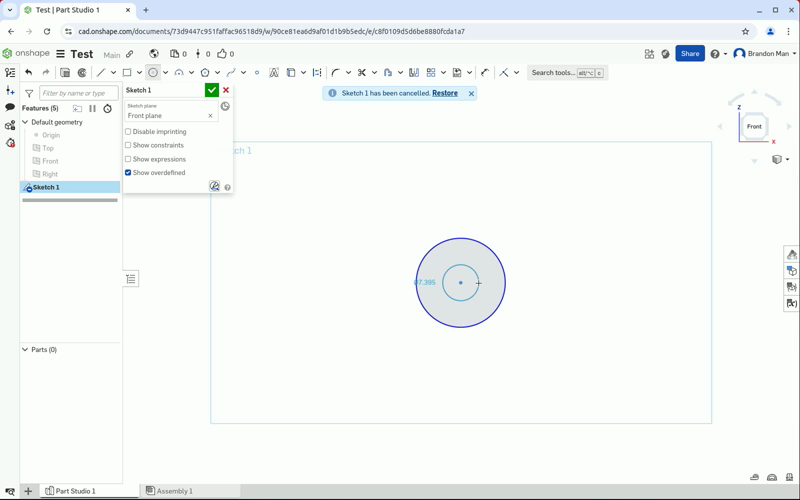
click(478, 282)
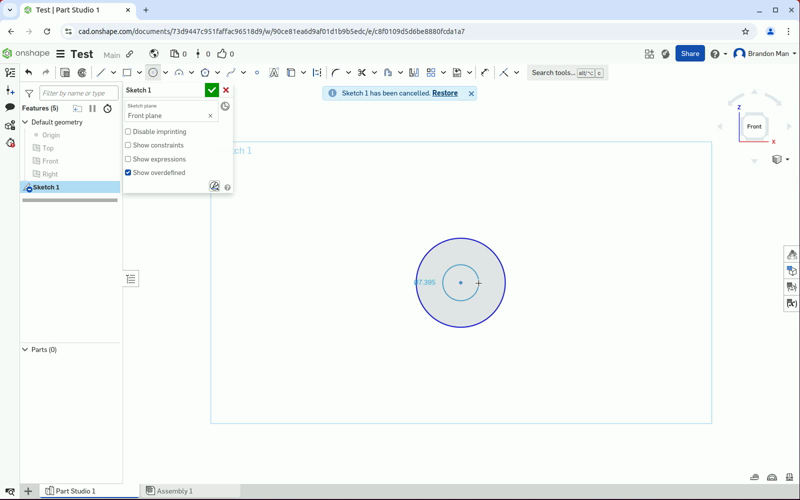
key(esc)
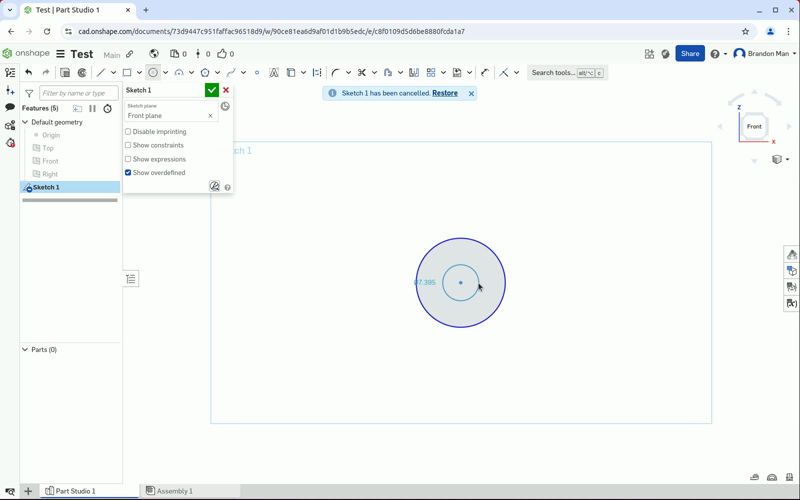
mouse_move(434, 297)
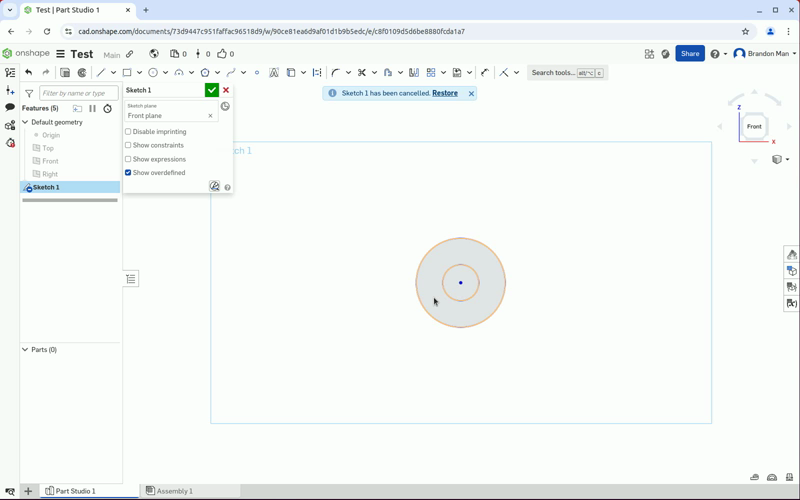
click(434, 297)
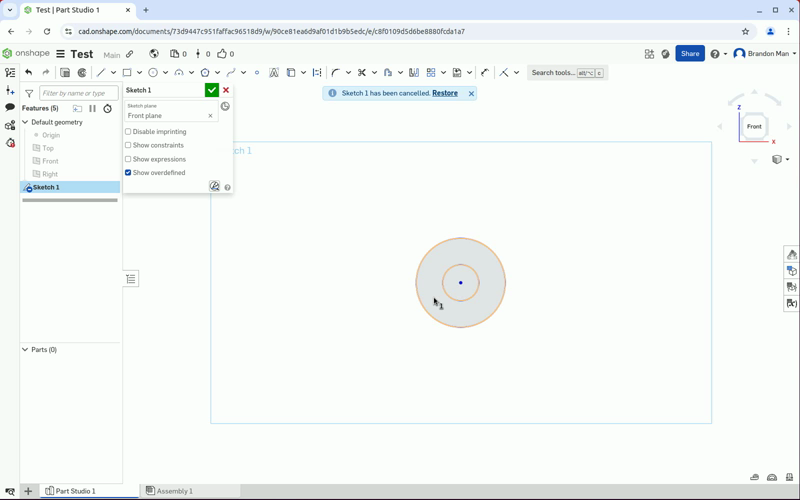
mouse_move(73, 352)
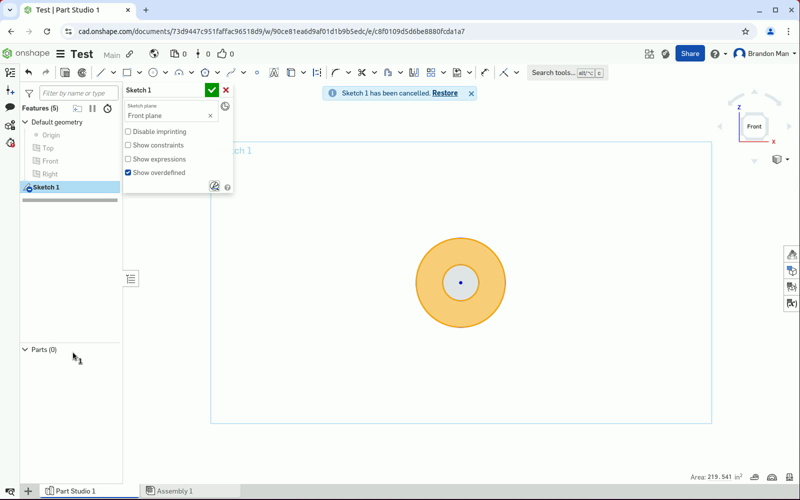
key(shift+y)
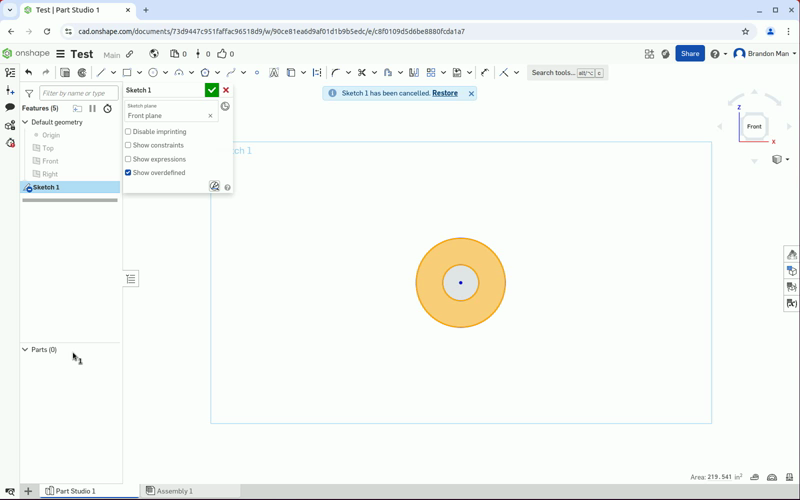
key(shift+e)
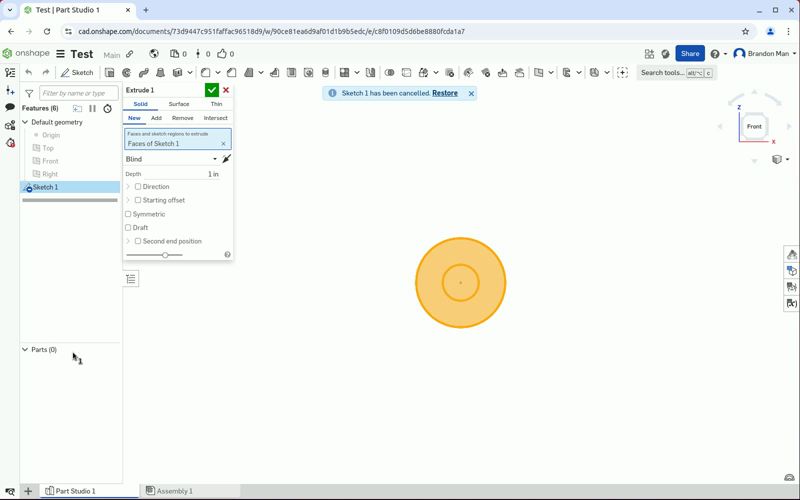
mouse_move(143, 106)
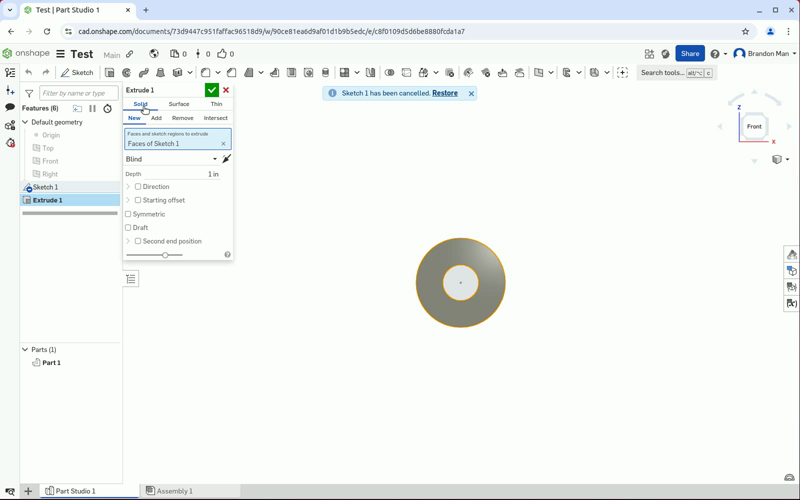
click(143, 106)
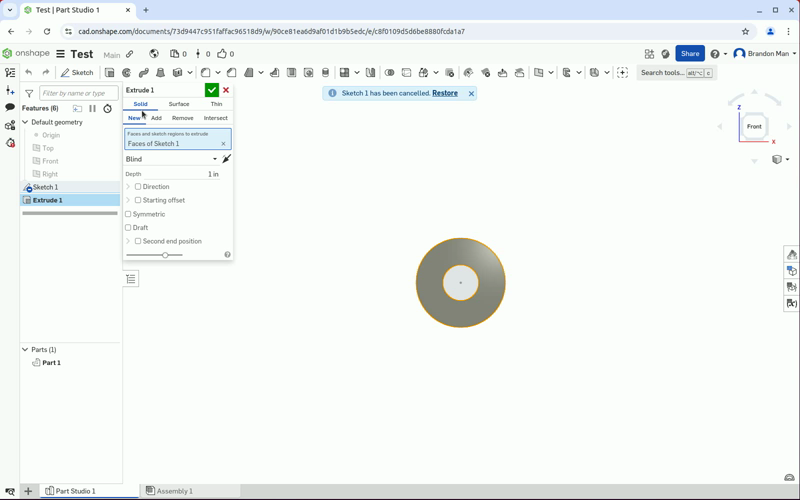
mouse_move(137, 120)
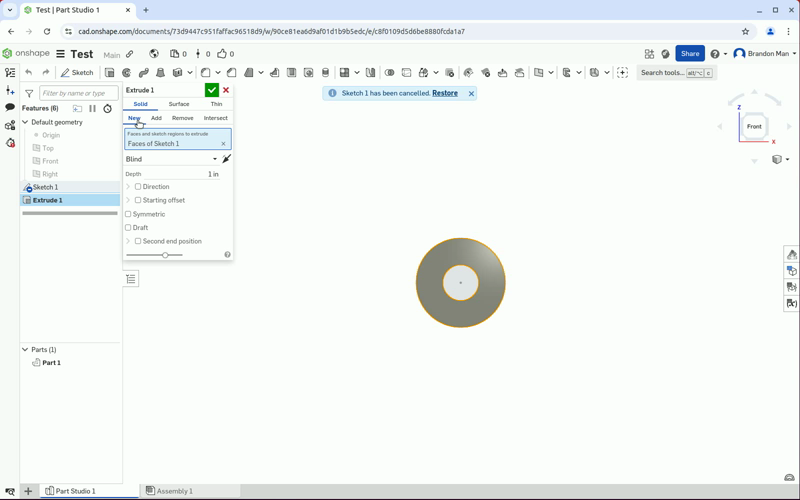
click(137, 120)
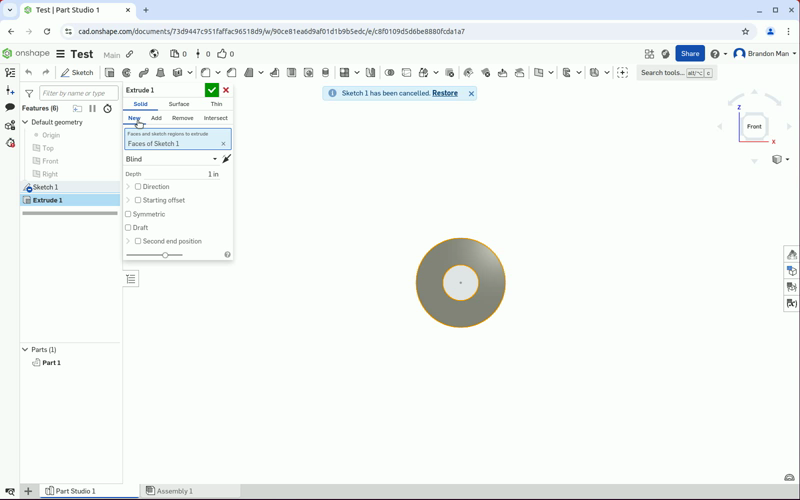
key(tab, 4)
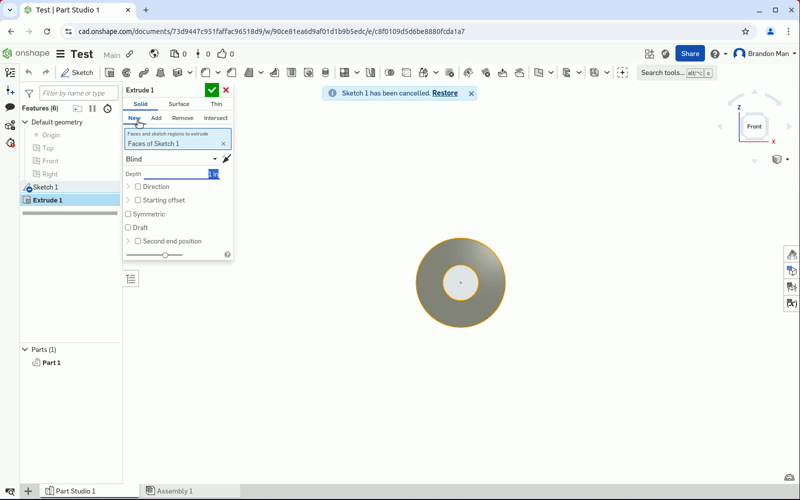
text(3.611)
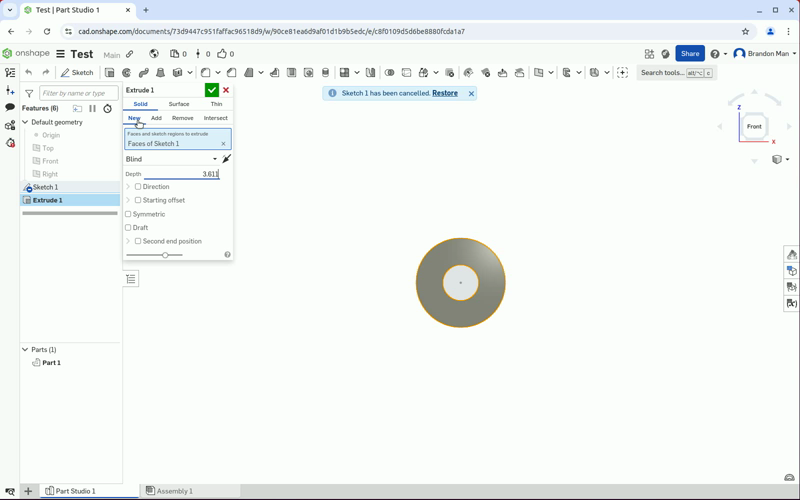
key(enter)
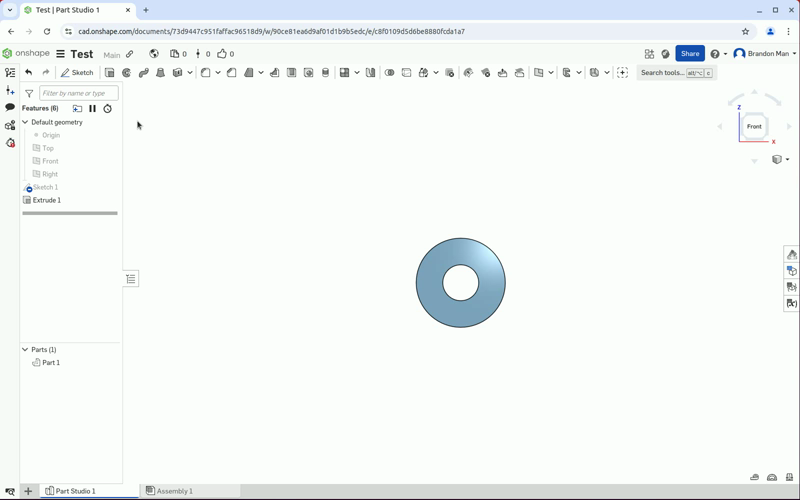
key(shift+h)
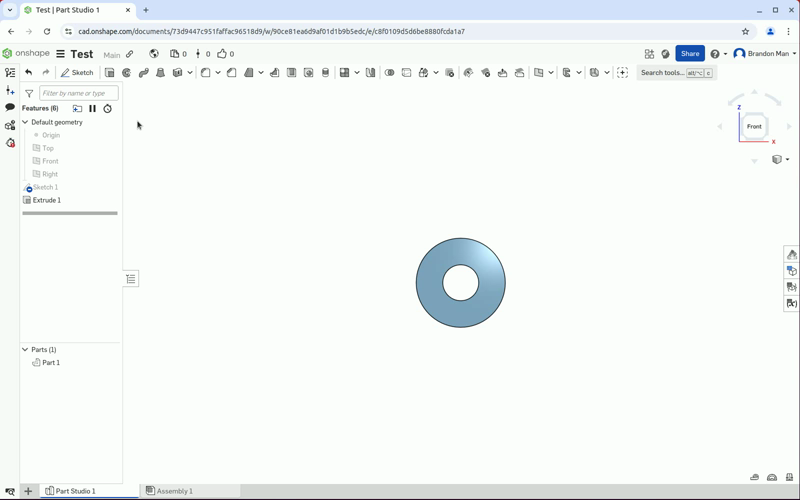
key(shift+h)
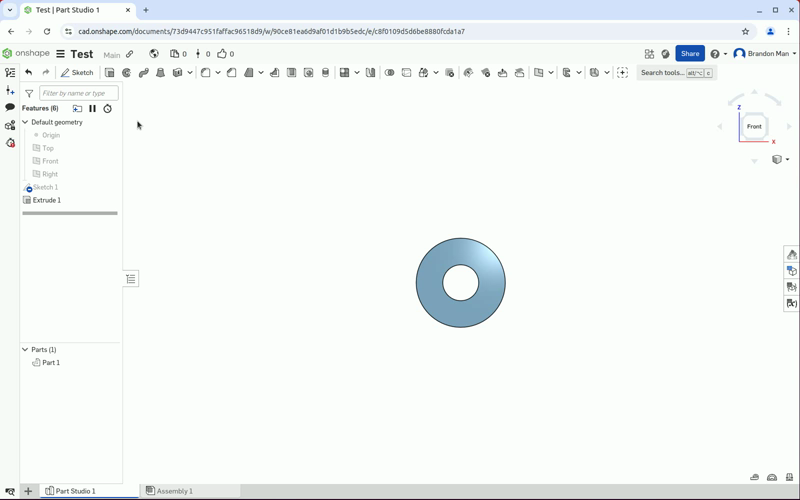
mouse_move(73, 189)
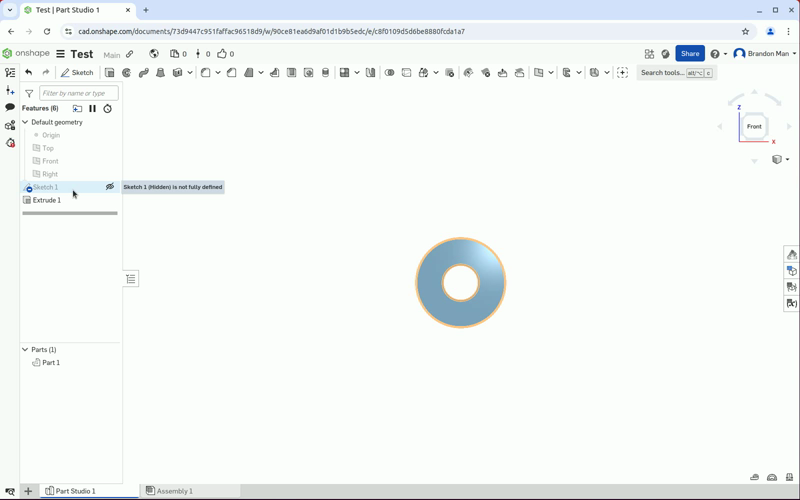
click(73, 189)
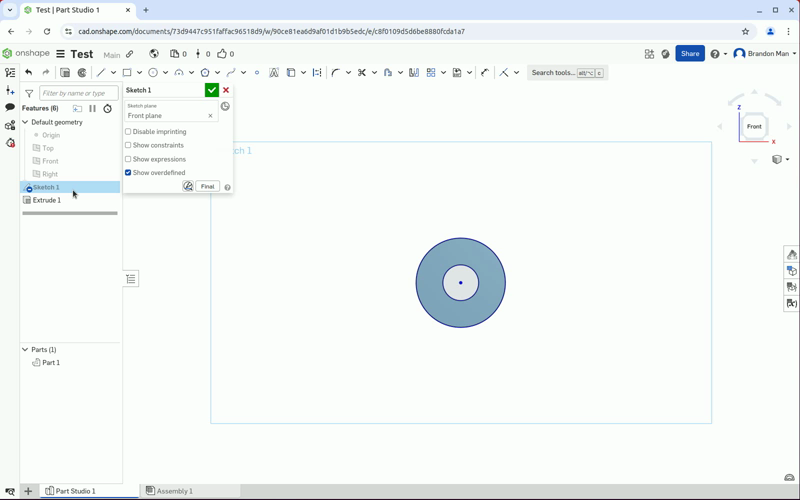
mouse_move(229, 92)
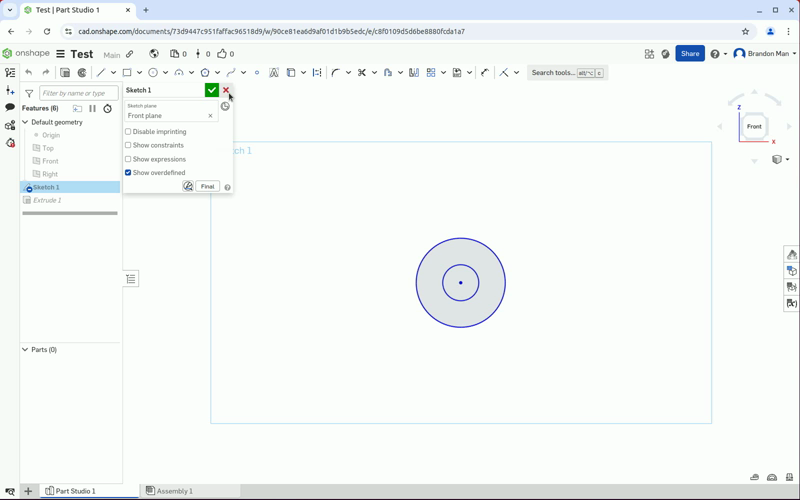
click(229, 92)
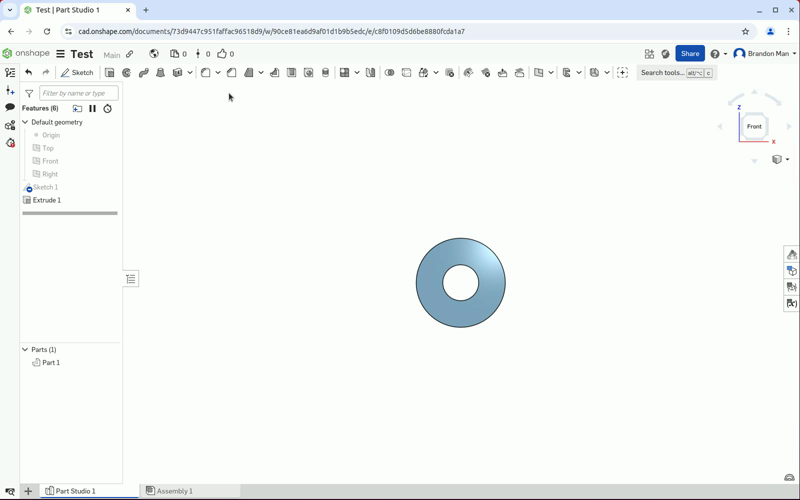
mouse_move(541, 75)
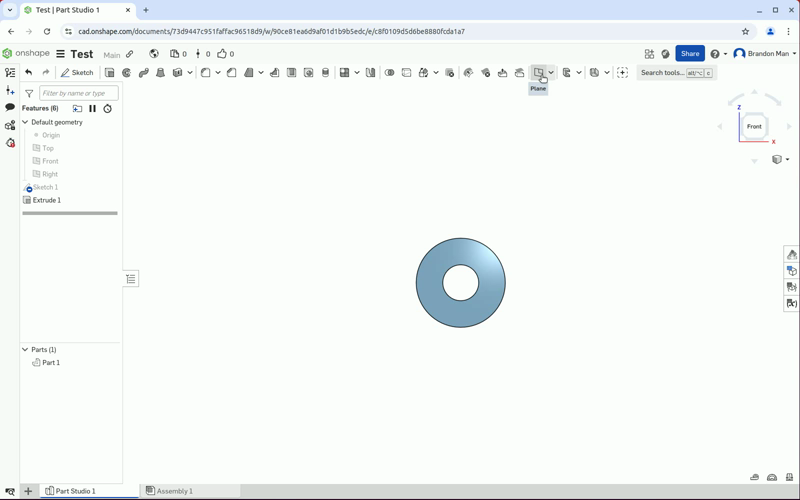
click(541, 75)
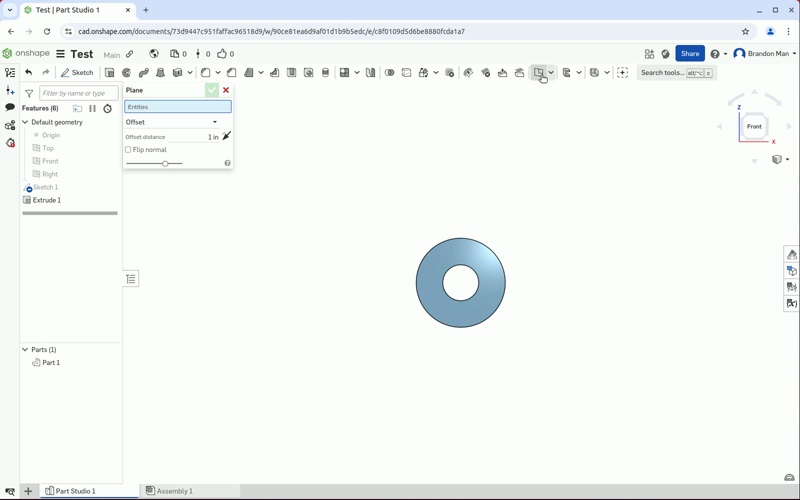
mouse_move(73, 163)
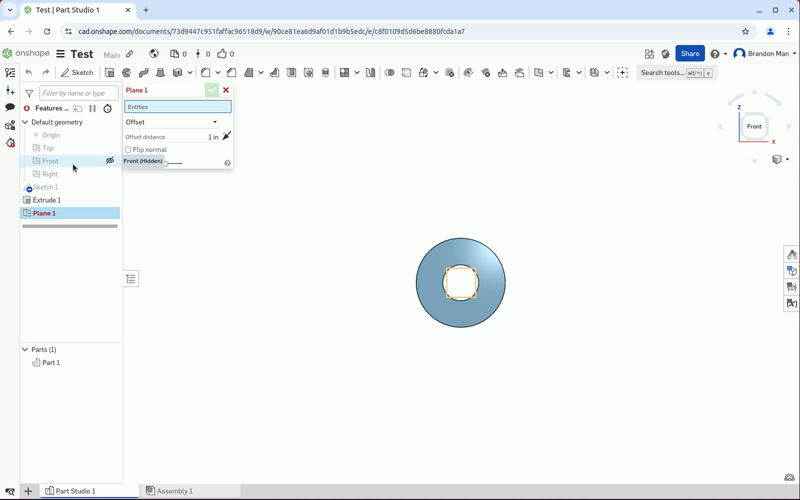
click(73, 163)
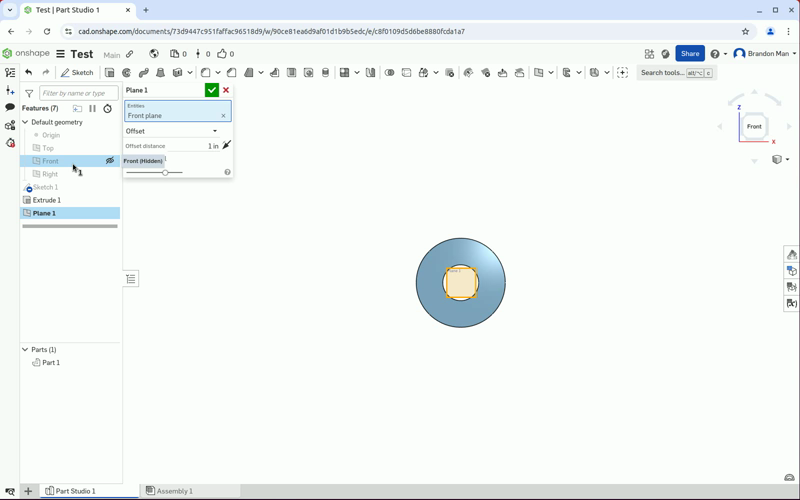
key(tab, 2)
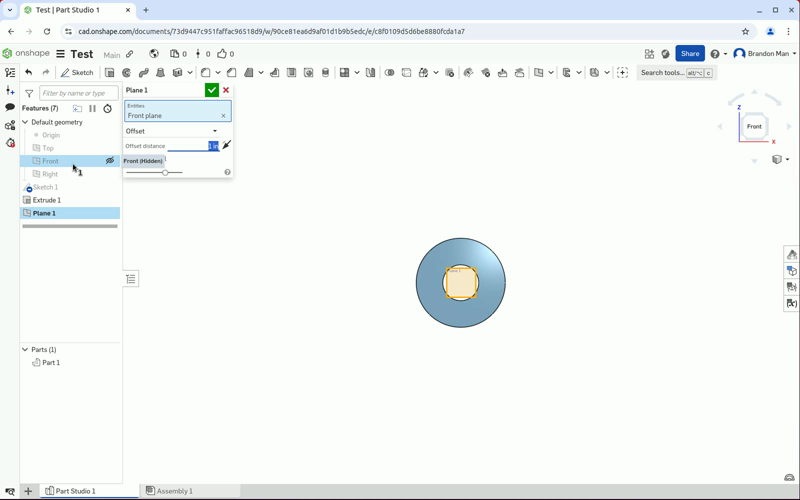
text(3.605)
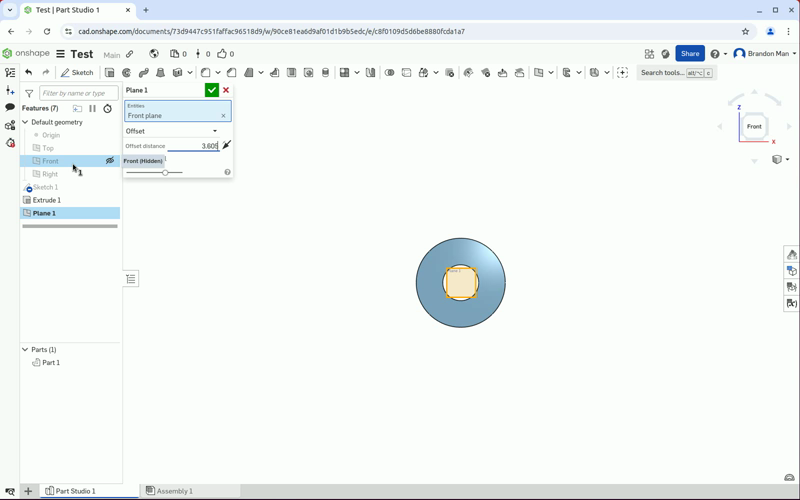
key(enter, 2)
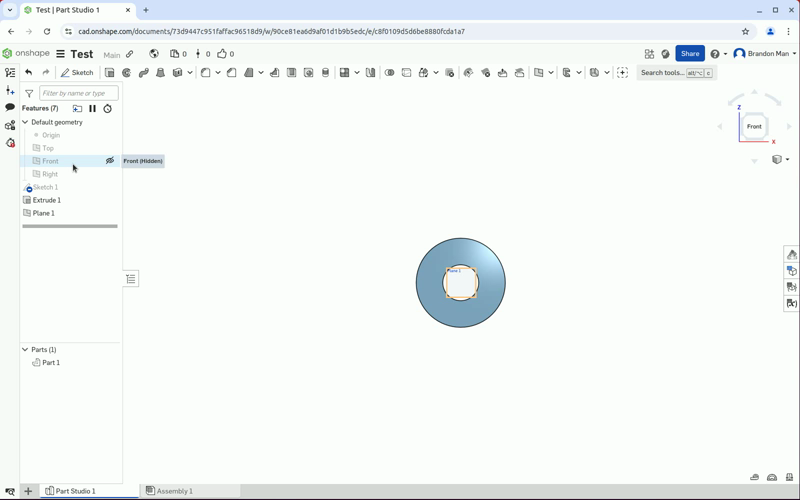
key(shift+s)
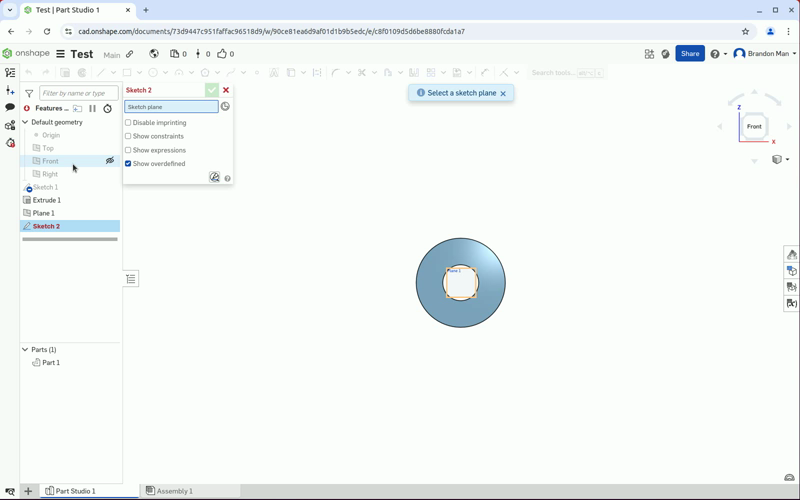
mouse_move(73, 215)
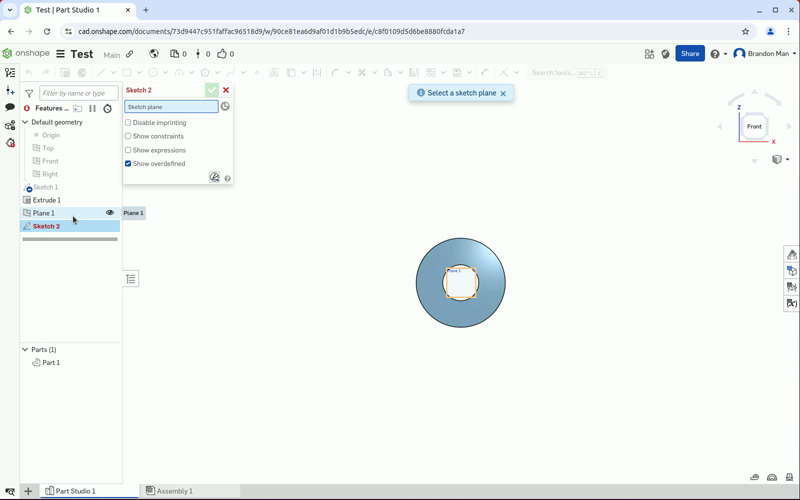
click(73, 215)
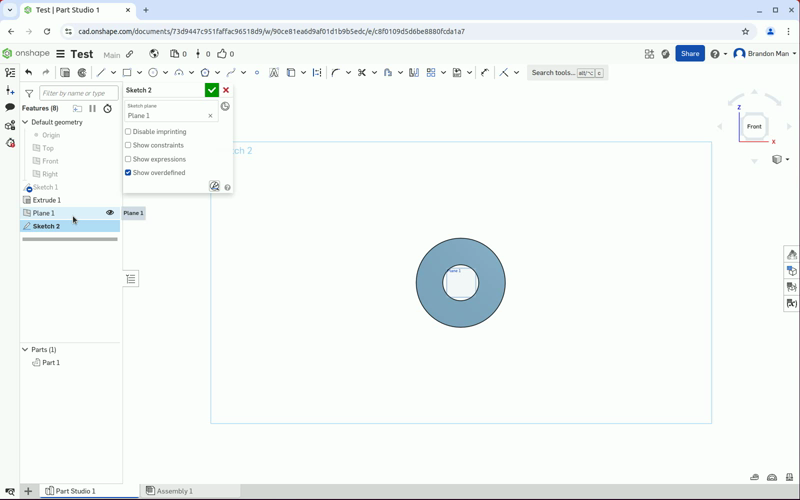
mouse_move(73, 352)
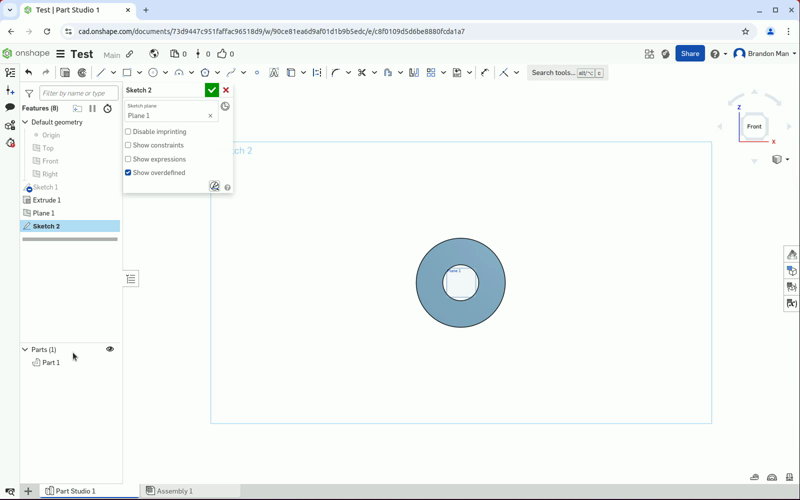
key(y)
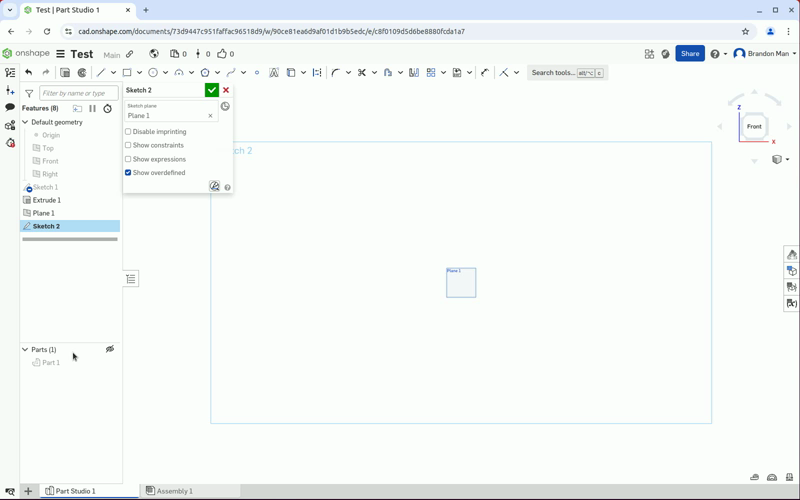
key(c)
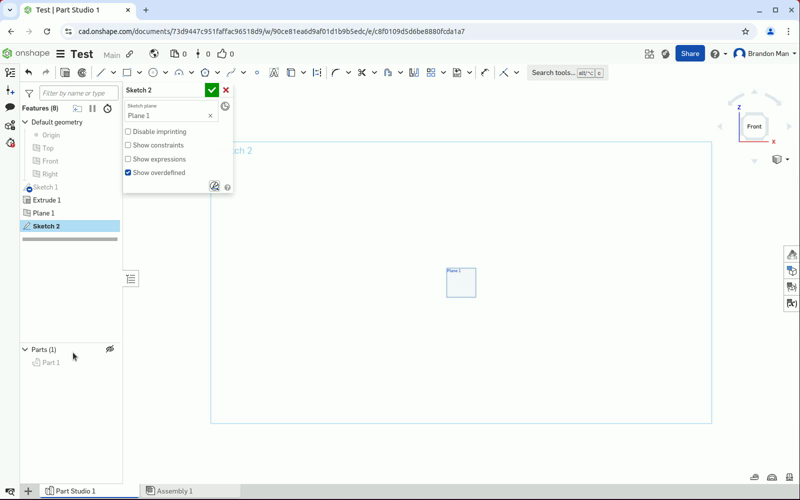
key_down(shift)
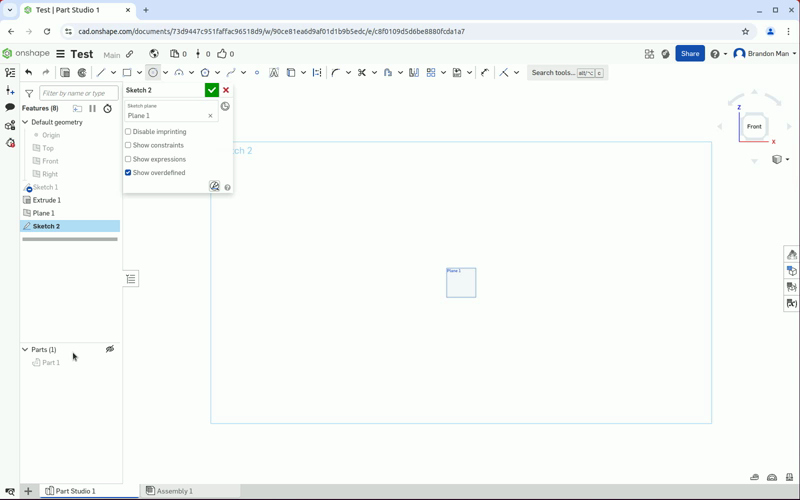
mouse_move(460, 282)
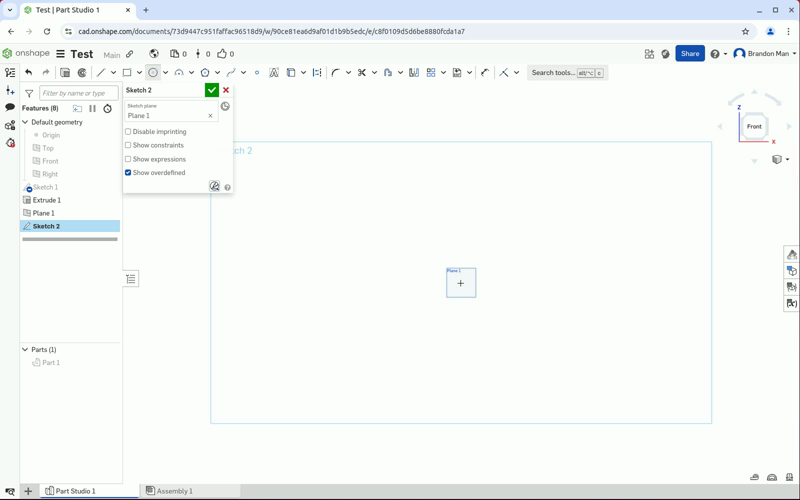
click(460, 282)
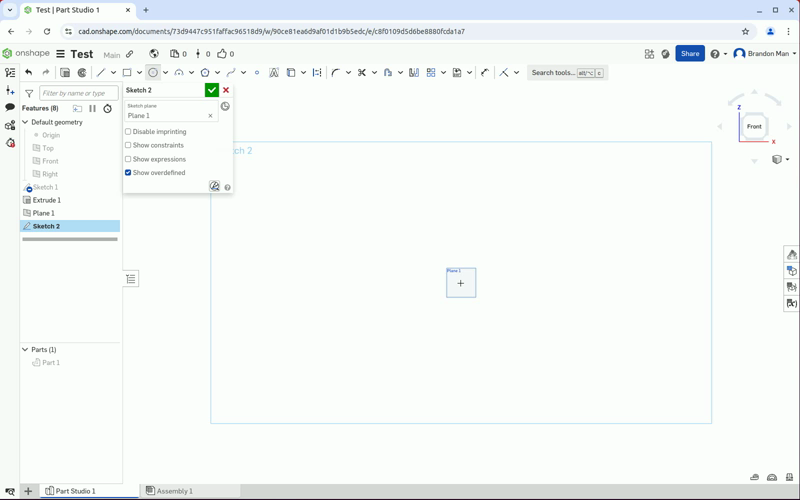
key_up(shift)
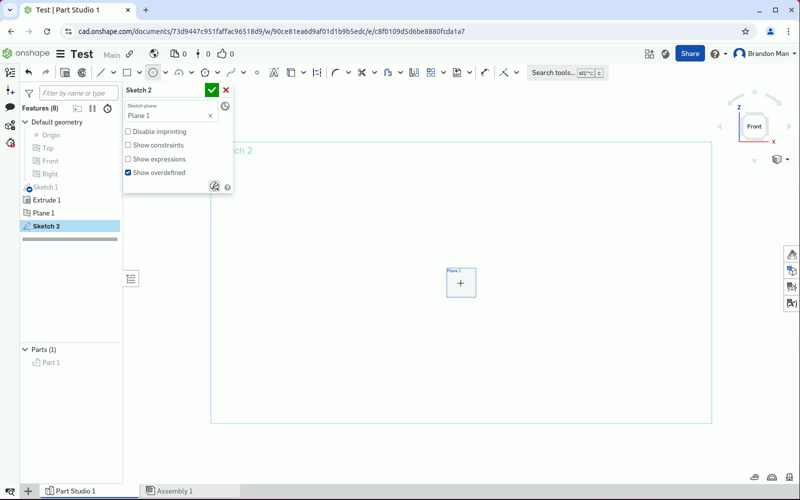
mouse_move(492, 282)
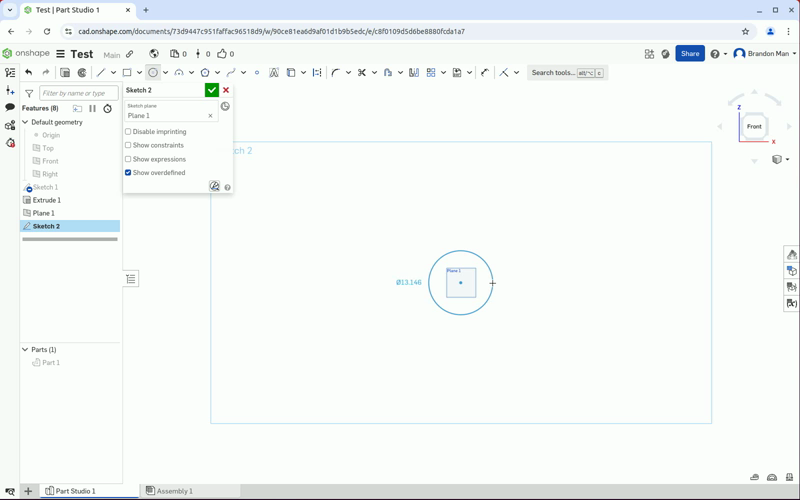
click(492, 282)
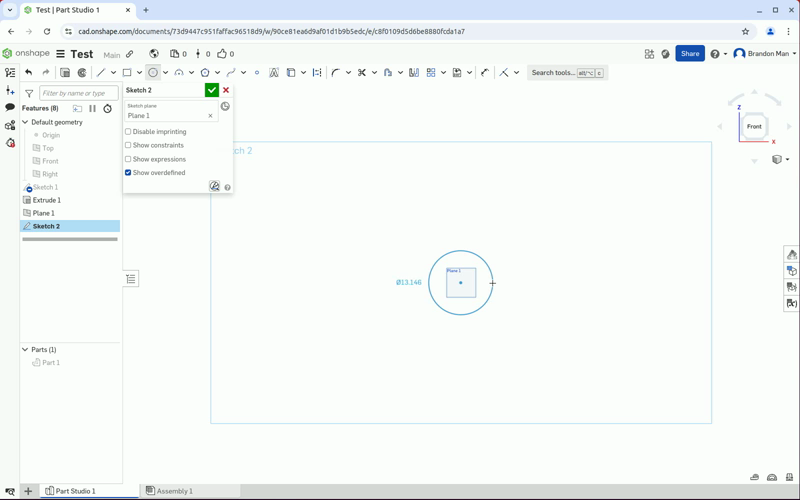
key(esc)
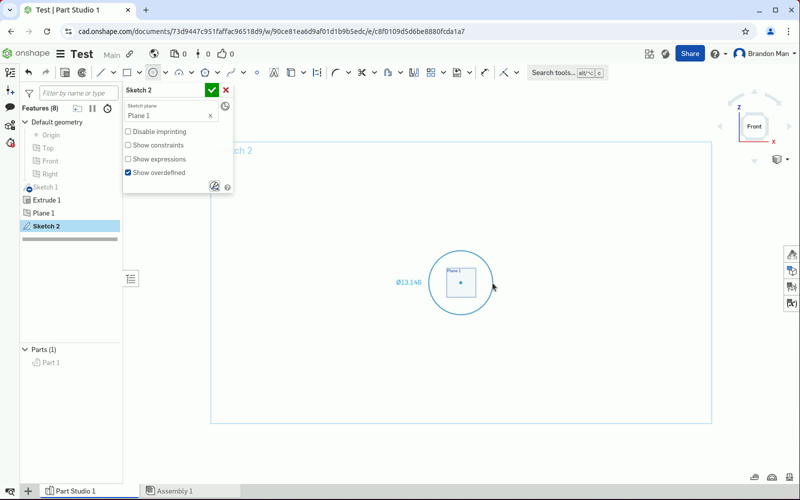
key(c)
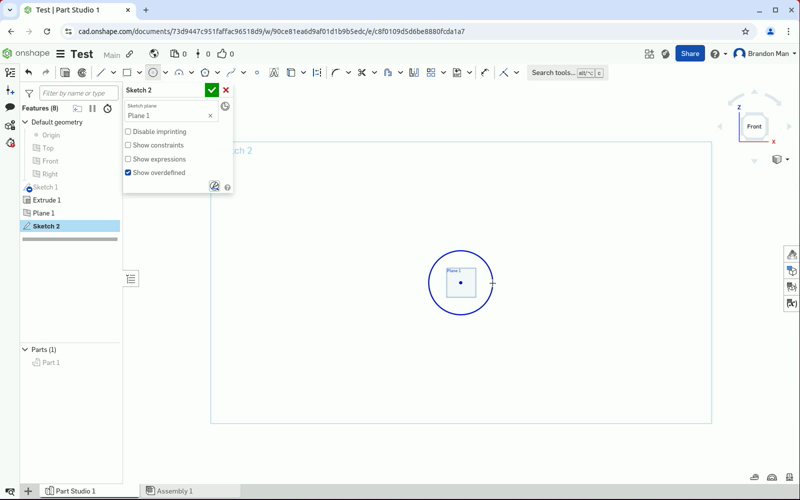
key_down(shift)
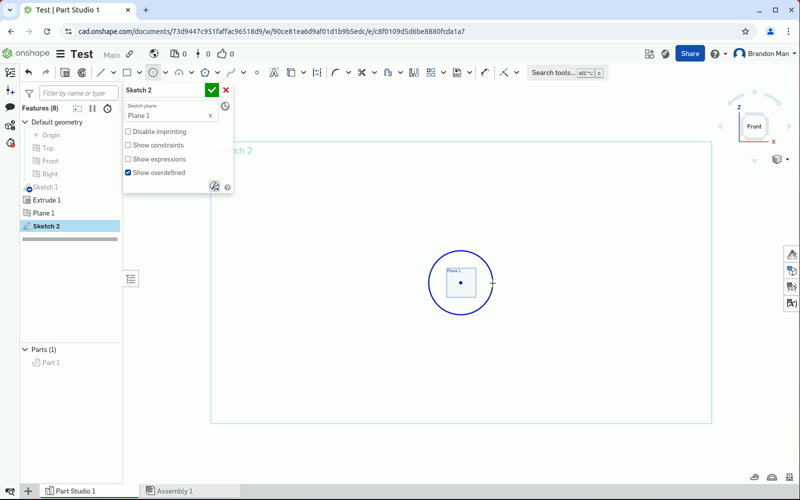
mouse_move(460, 282)
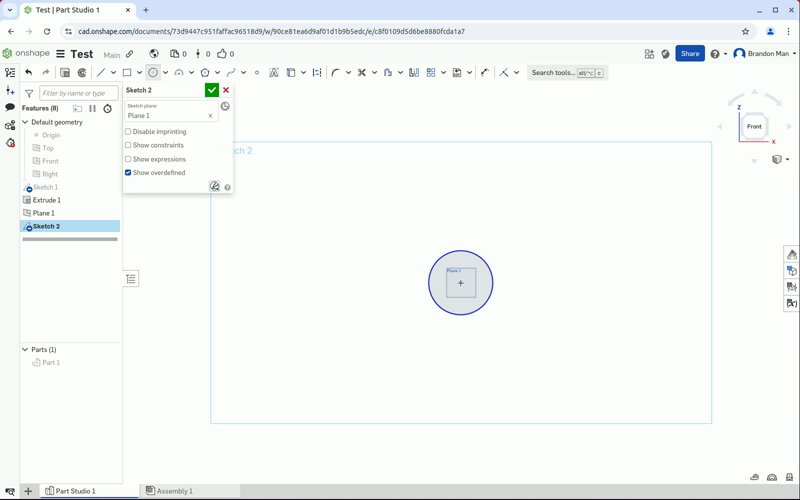
click(460, 282)
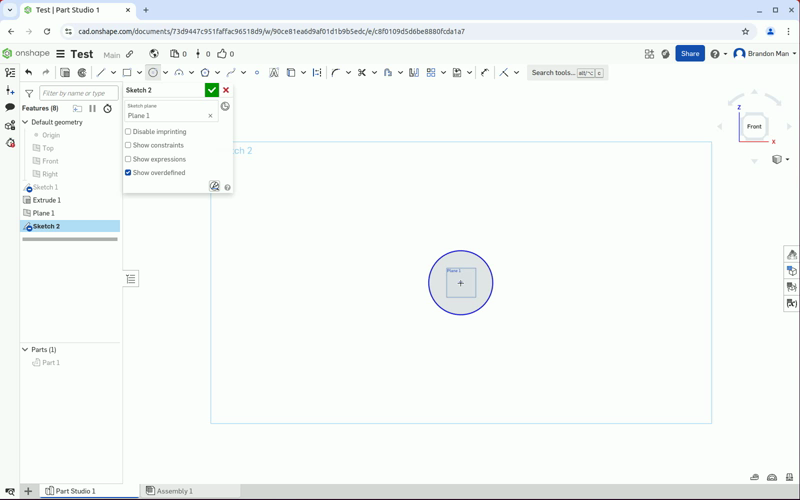
key_up(shift)
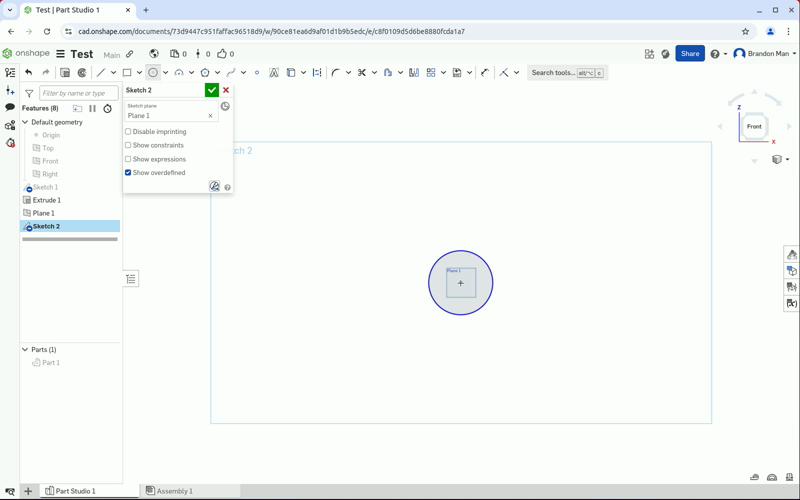
mouse_move(478, 282)
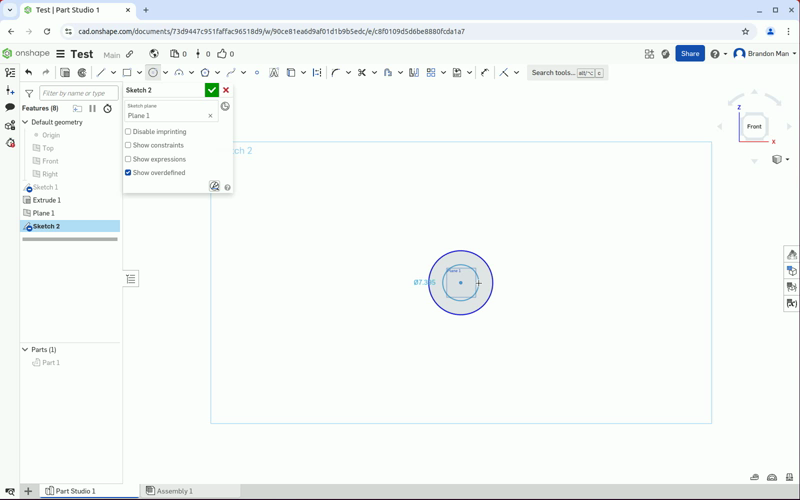
click(478, 282)
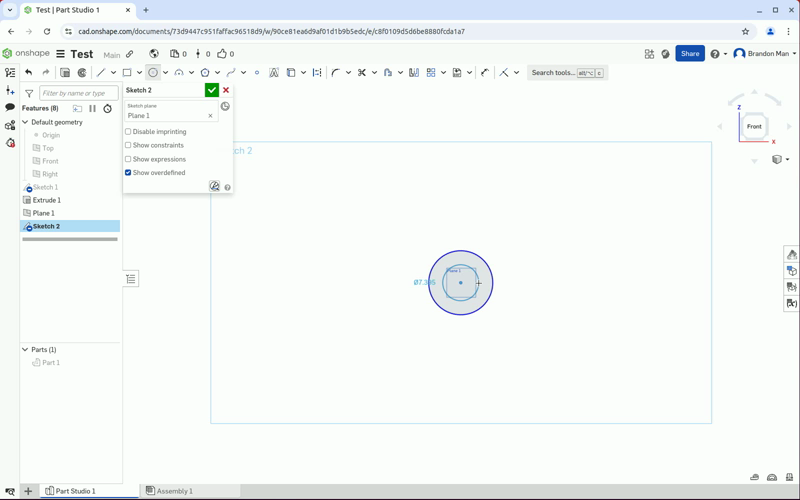
key(esc)
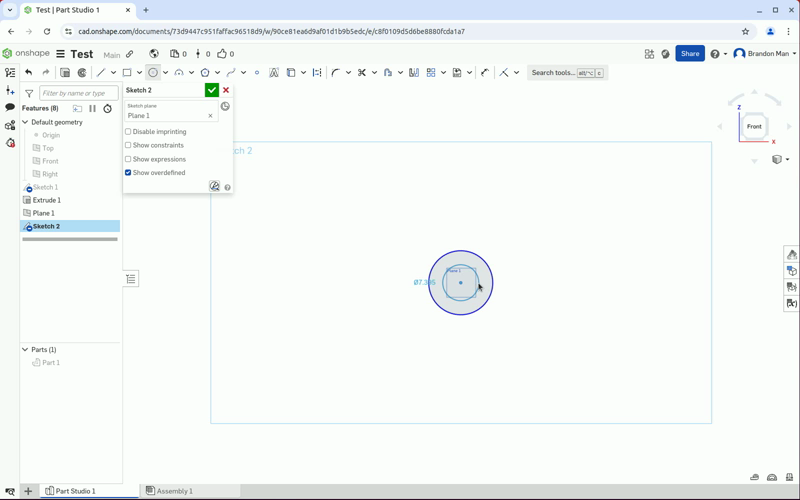
mouse_move(444, 262)
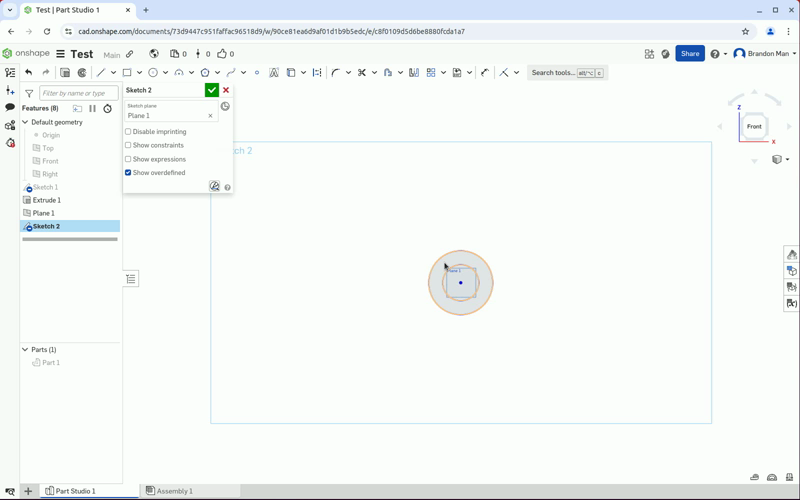
click(444, 262)
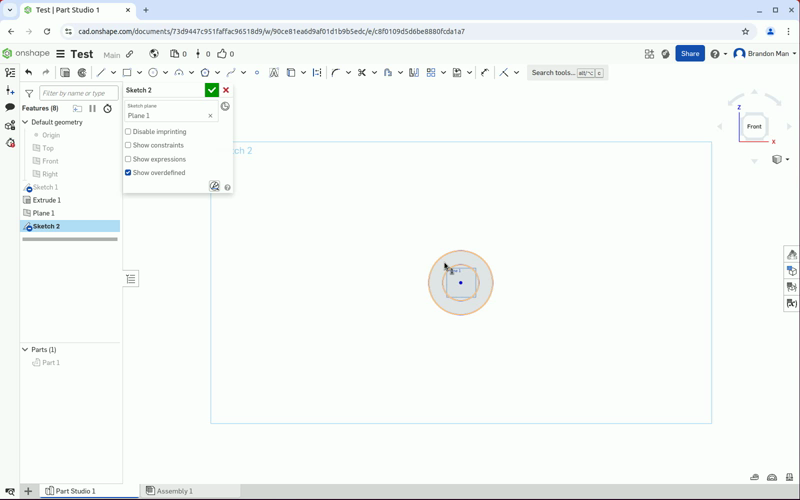
mouse_move(73, 352)
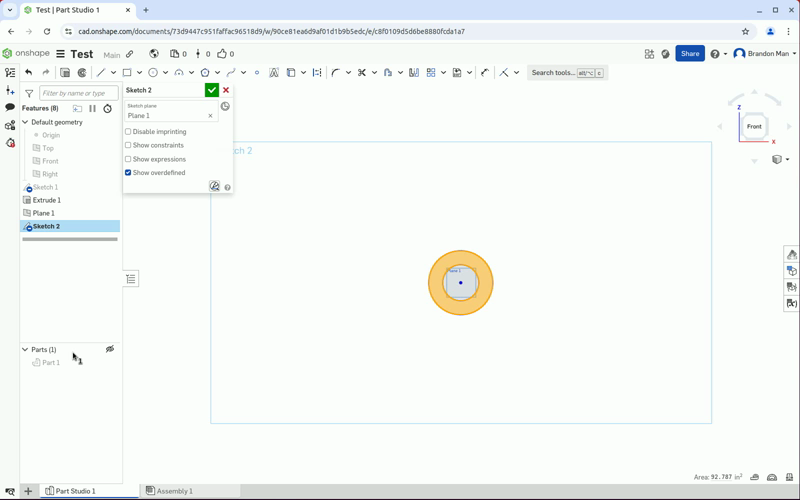
key(shift+y)
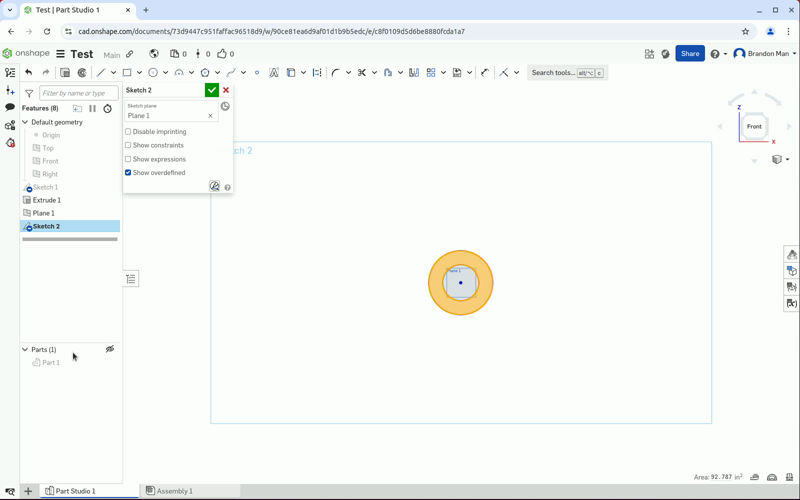
key(shift+e)
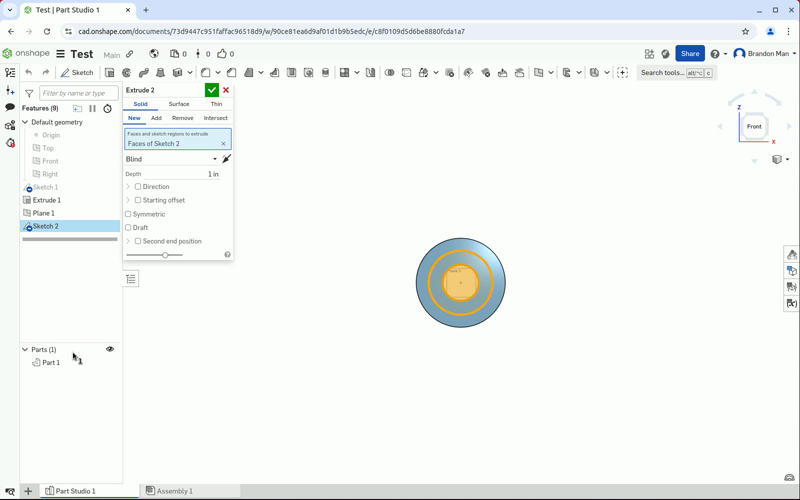
mouse_move(143, 106)
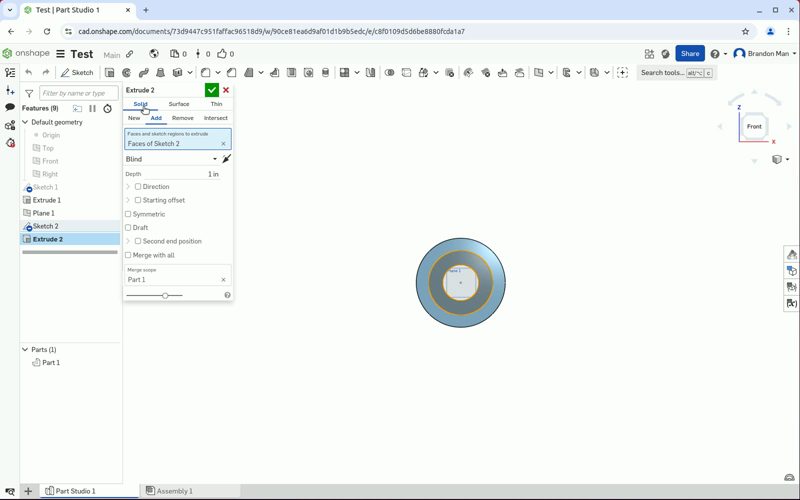
click(143, 106)
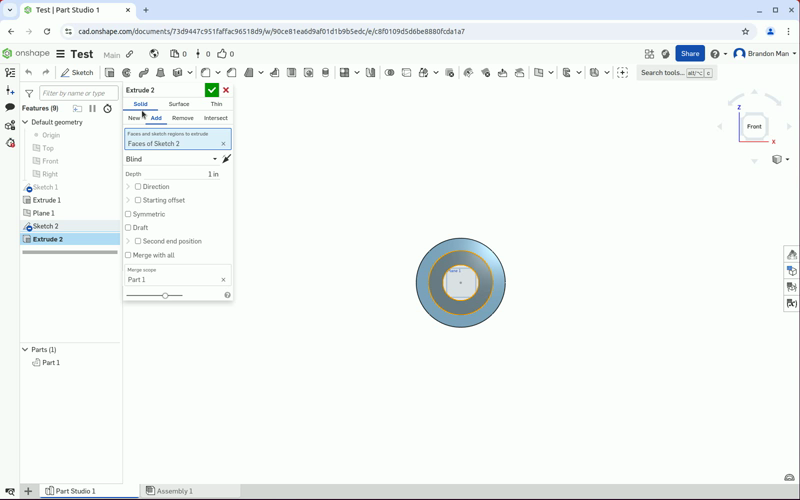
mouse_move(137, 120)
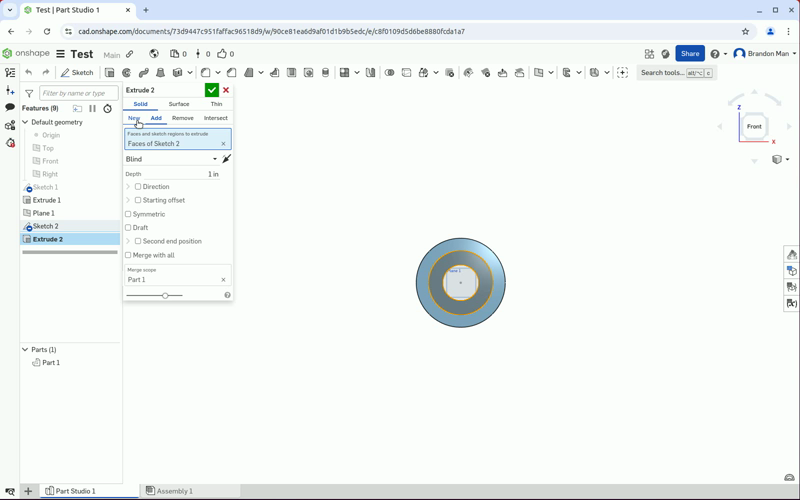
click(137, 120)
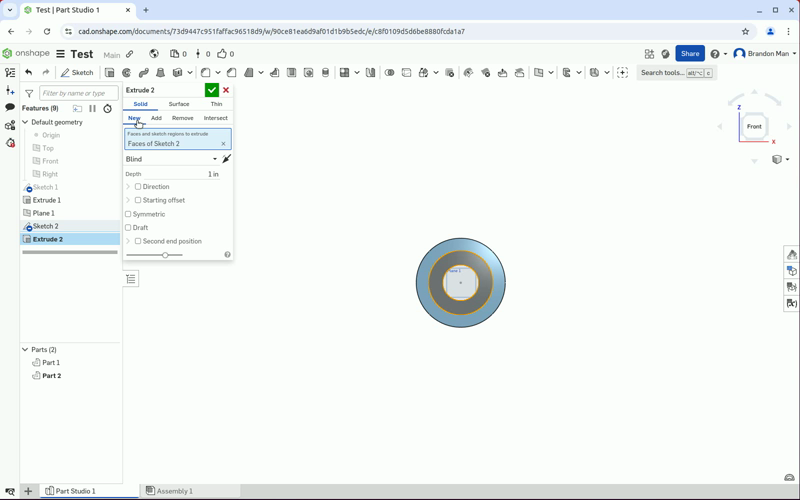
key(tab, 4)
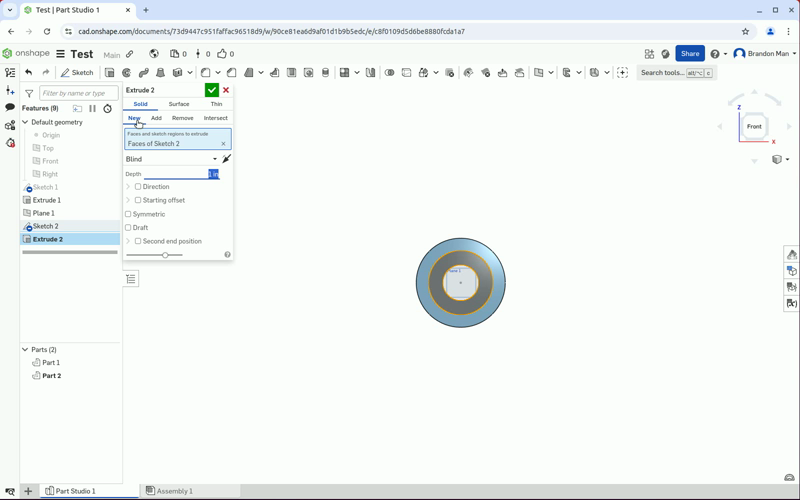
text(1.204)
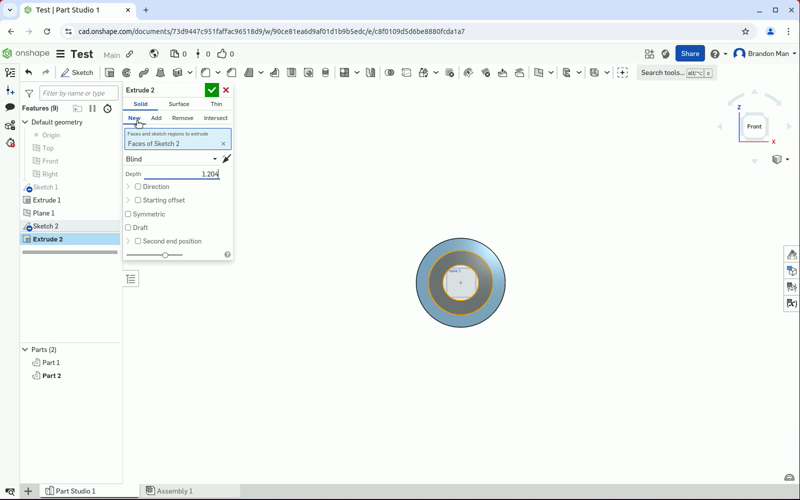
key(enter)
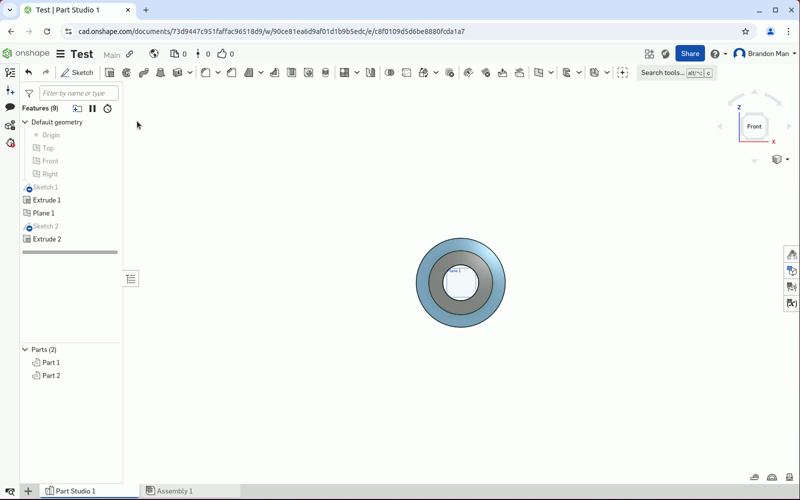
key(shift+h)
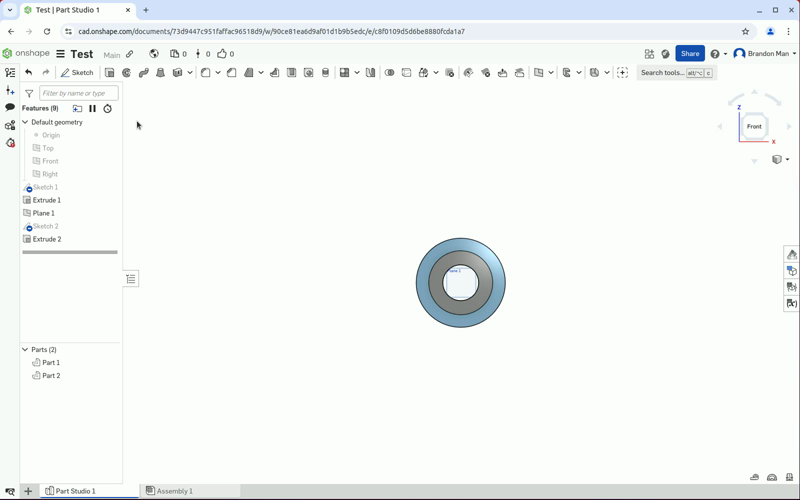
key(shift+h)
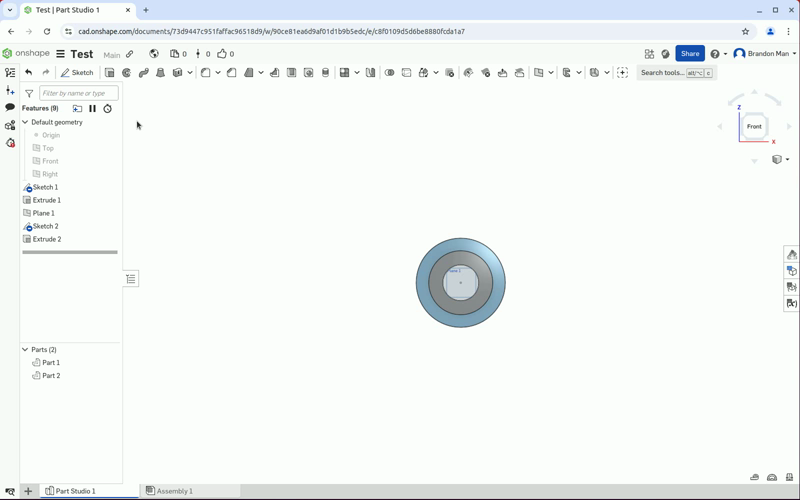
key(shift+7)
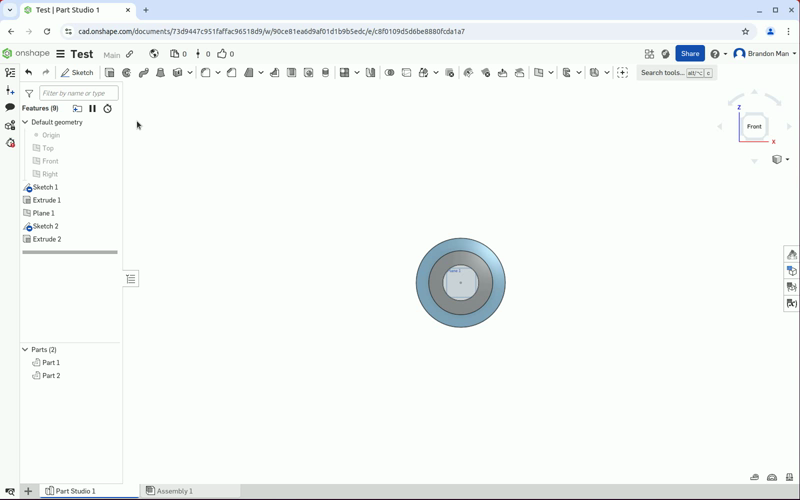
key(left, 2)
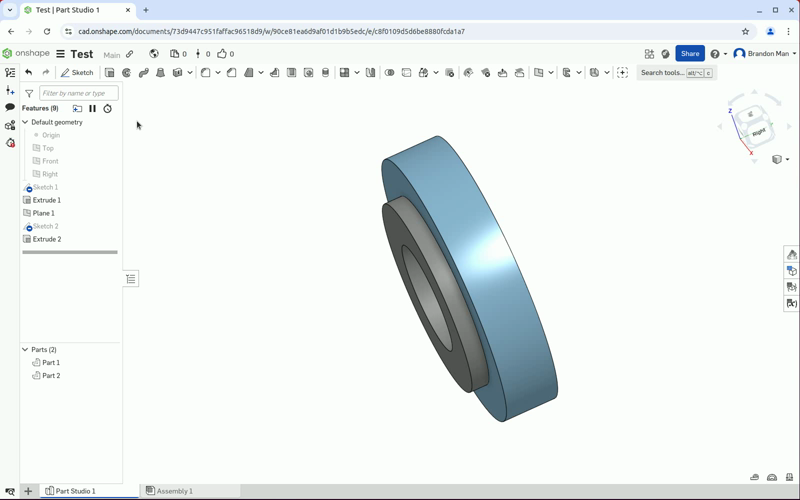
key(down, 2)
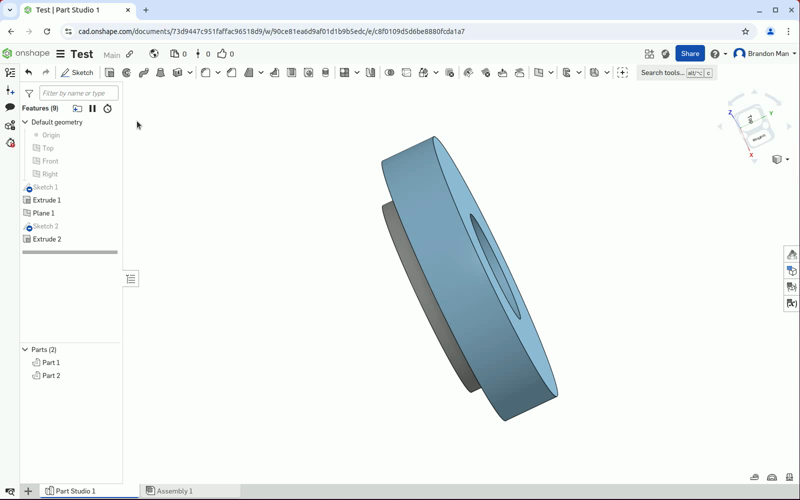
key(up, 2)
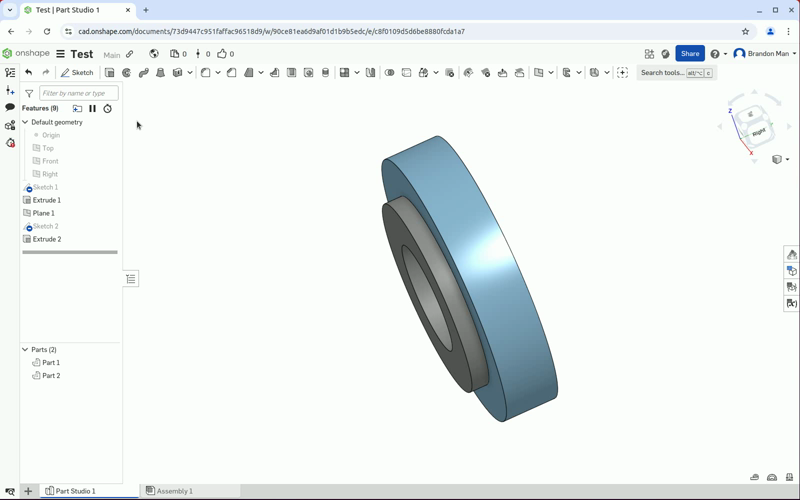
key(right, 2)
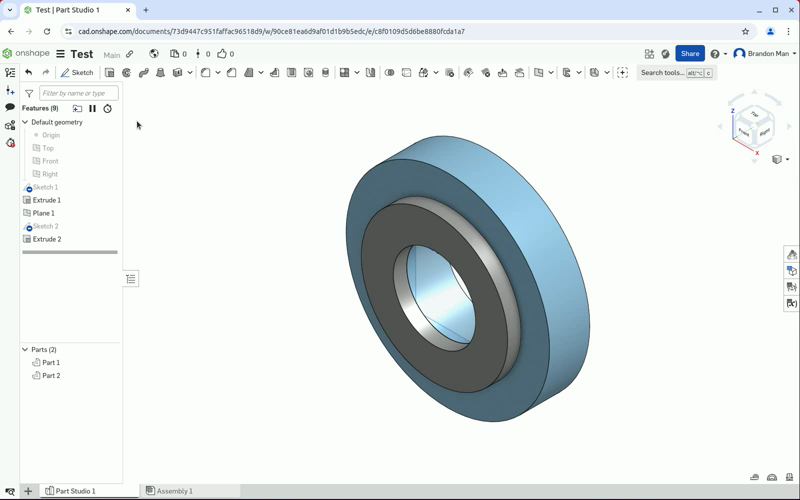
mouse_move(73, 189)
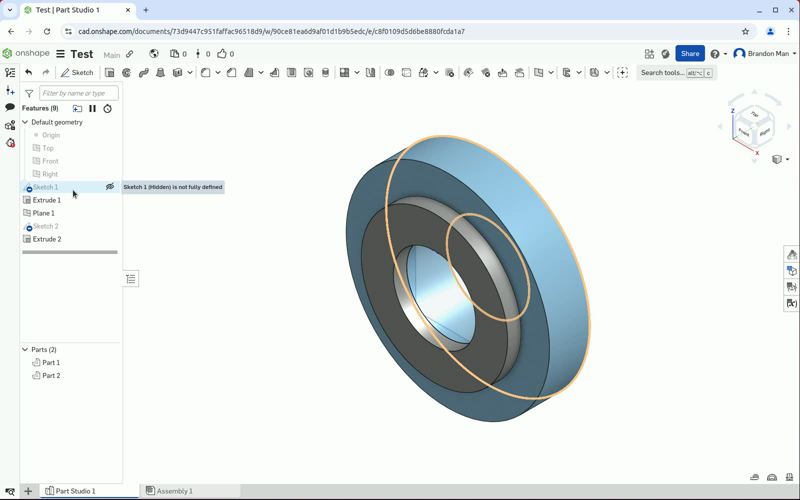
click(73, 189)